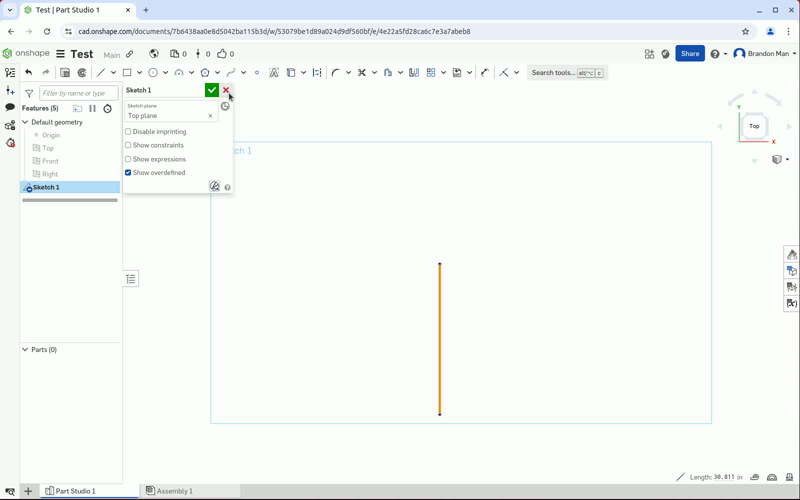
key(shift+h)
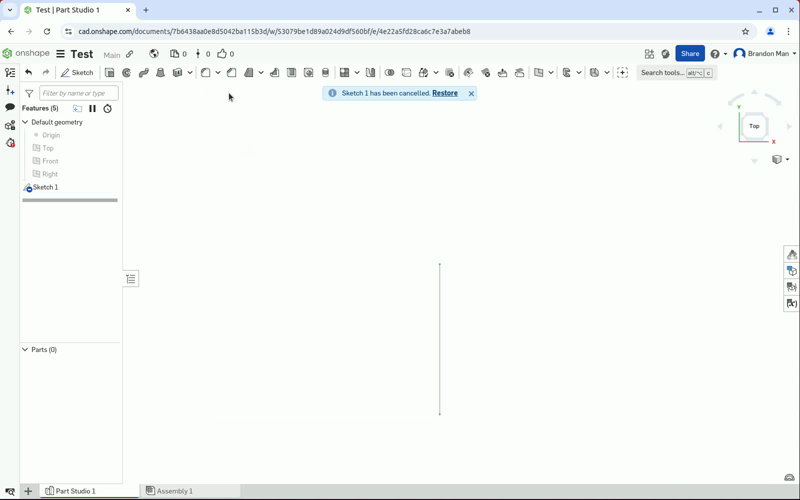
key(shift+s)
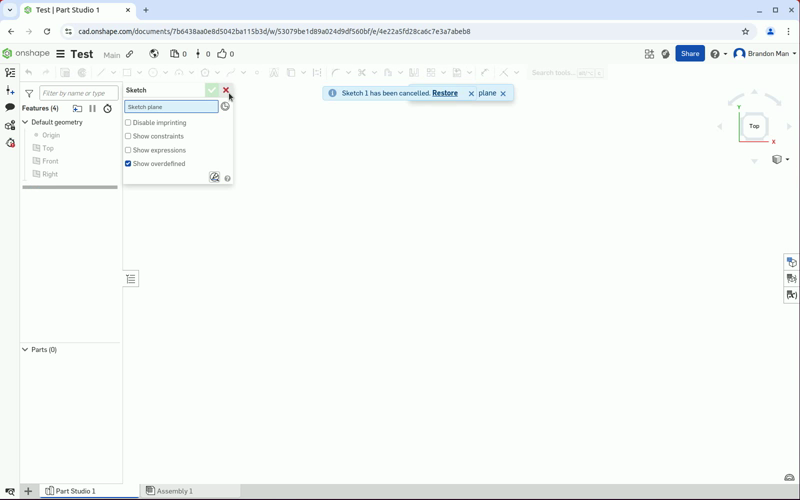
mouse_move(73, 150)
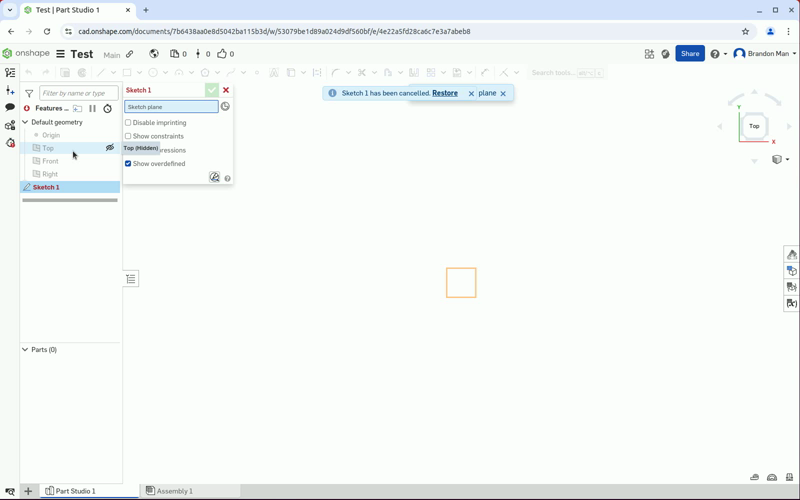
click(73, 150)
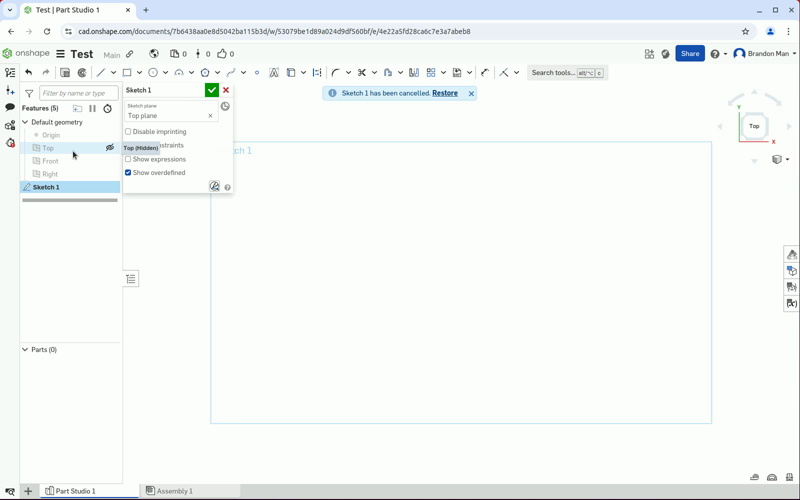
mouse_move(73, 352)
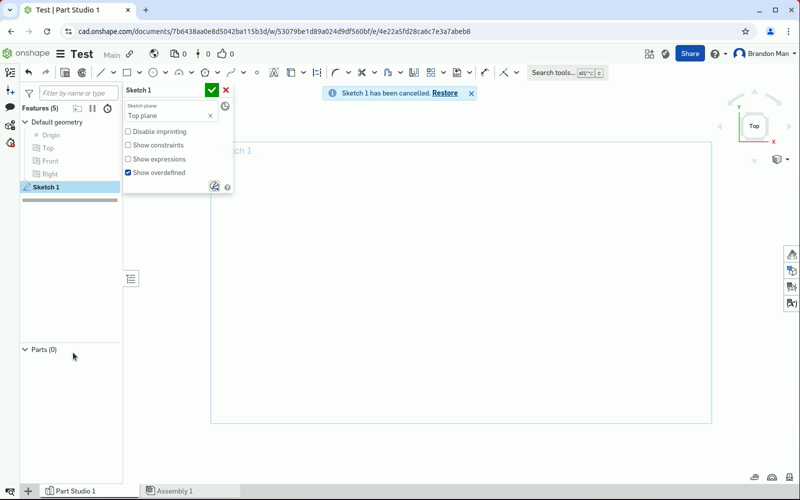
key(y)
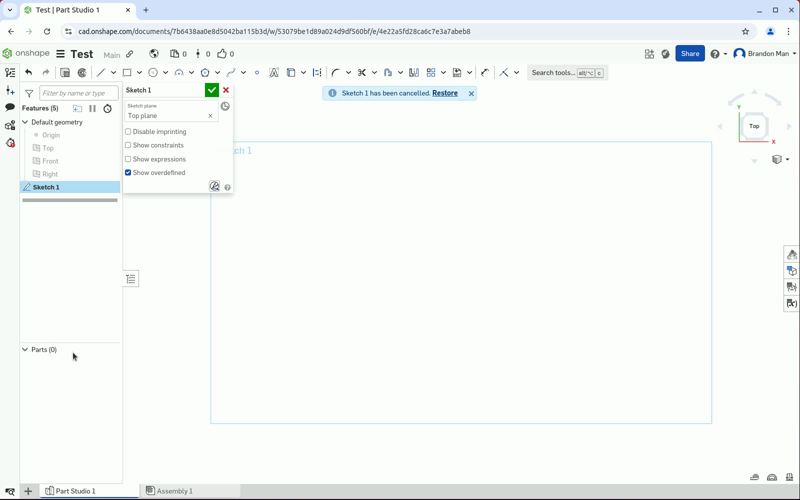
key(l)
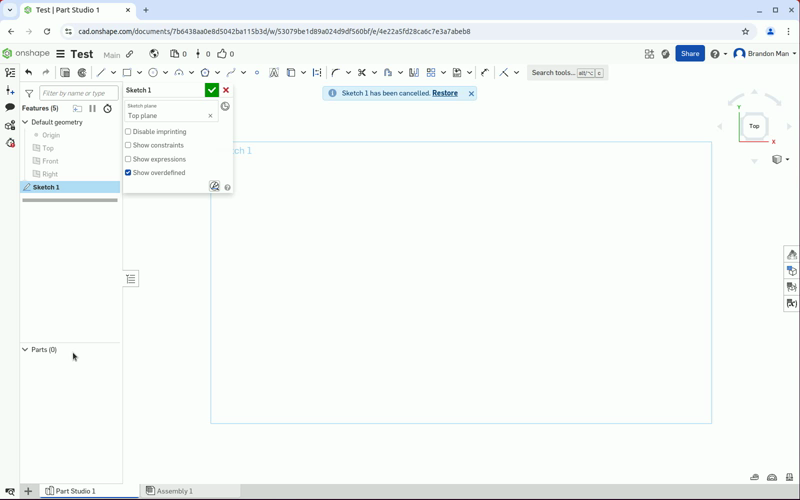
key_down(shift)
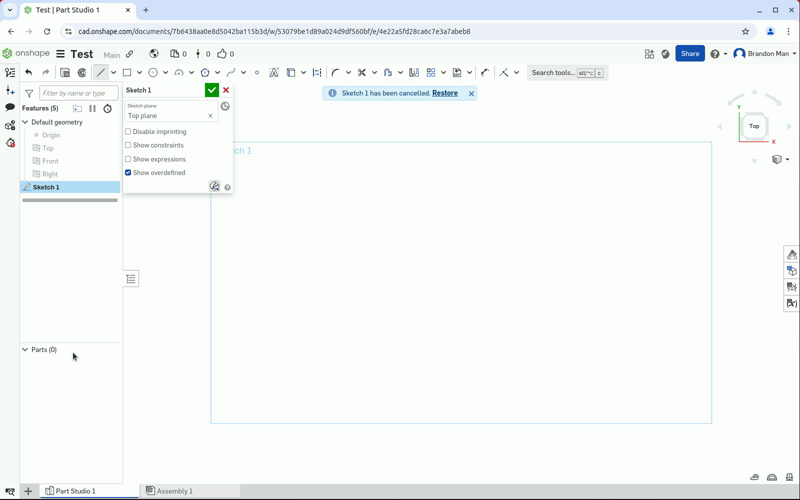
mouse_move(460, 282)
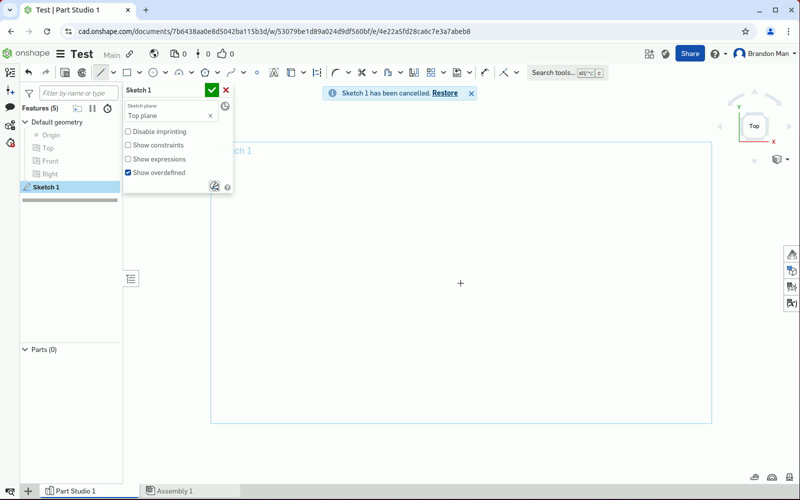
click(460, 282)
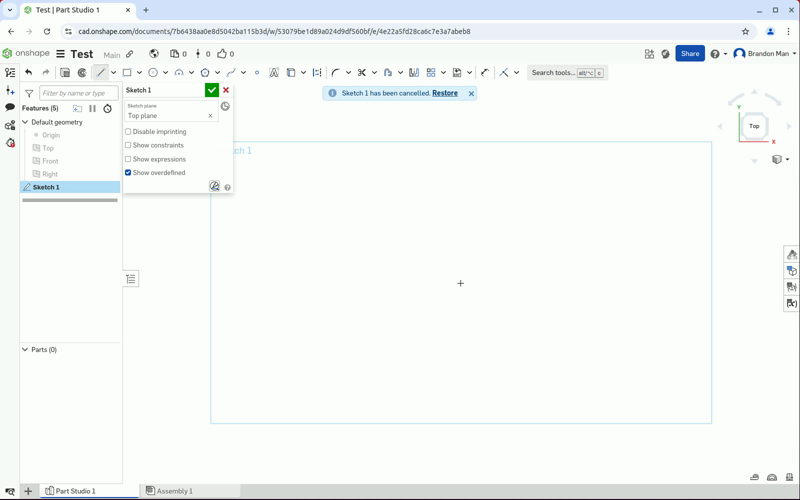
key_up(shift)
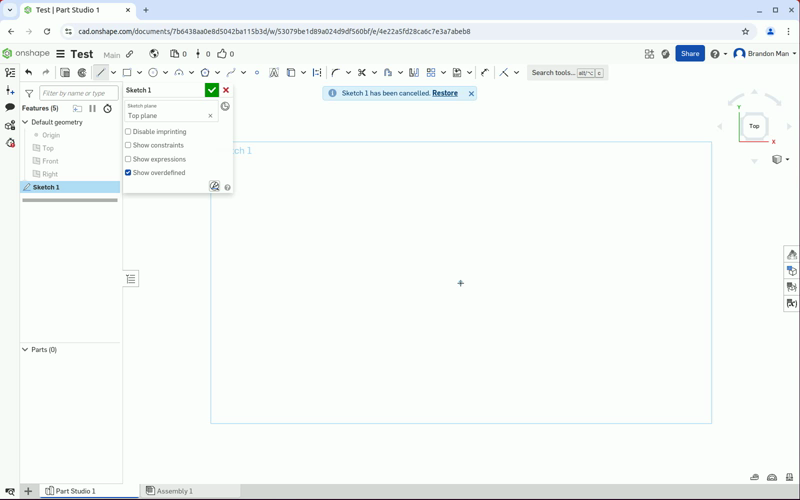
key_down(shift)
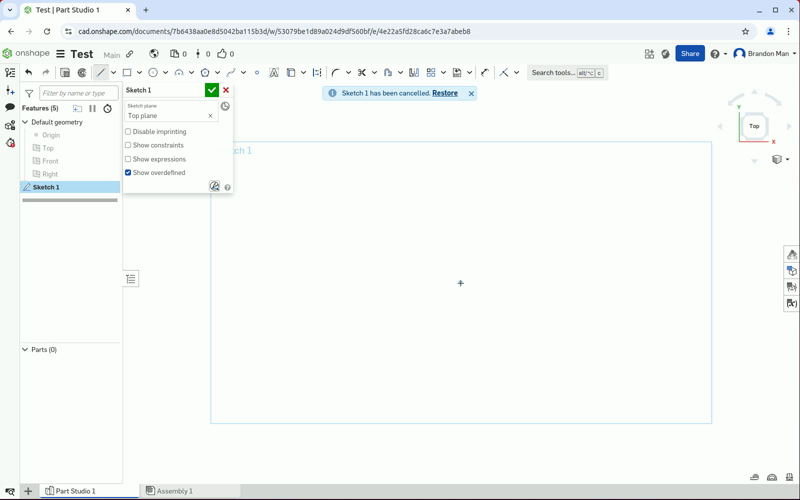
mouse_move(490, 282)
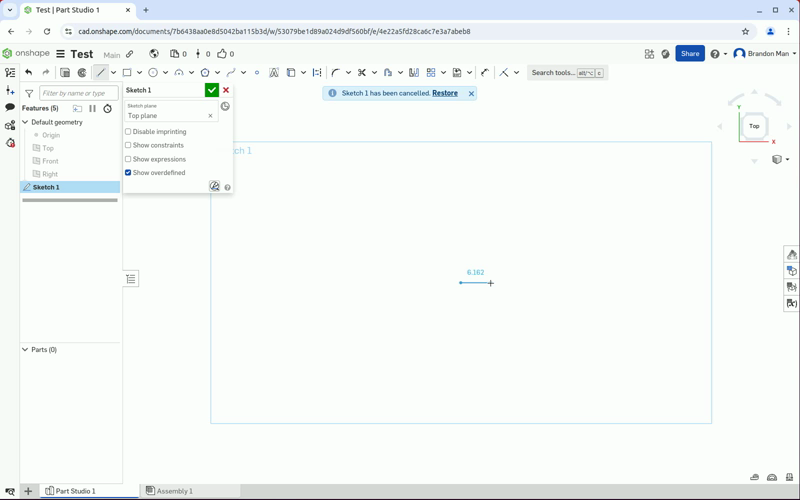
mouse_move(517, 282)
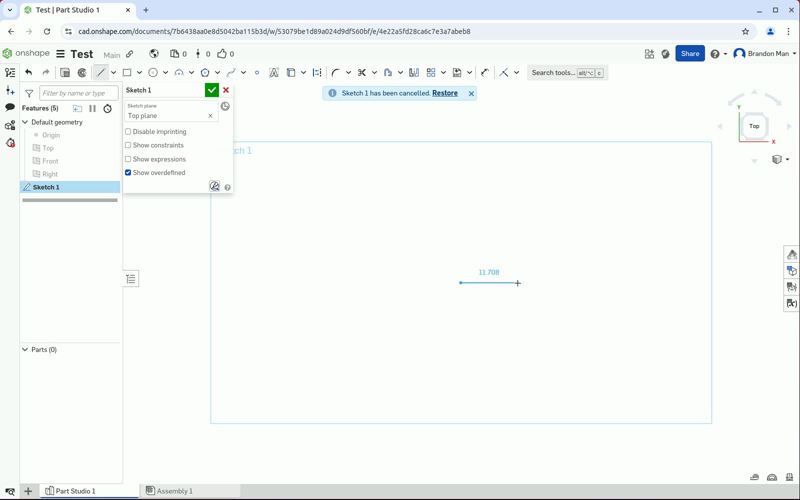
click(517, 282)
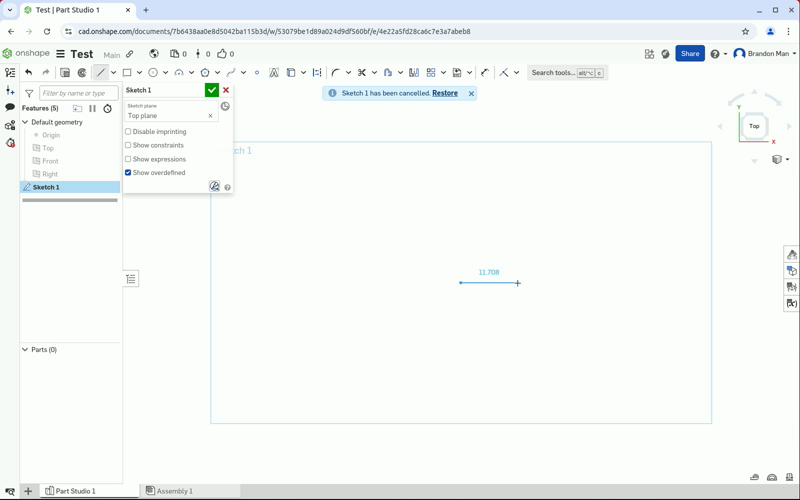
key_up(shift)
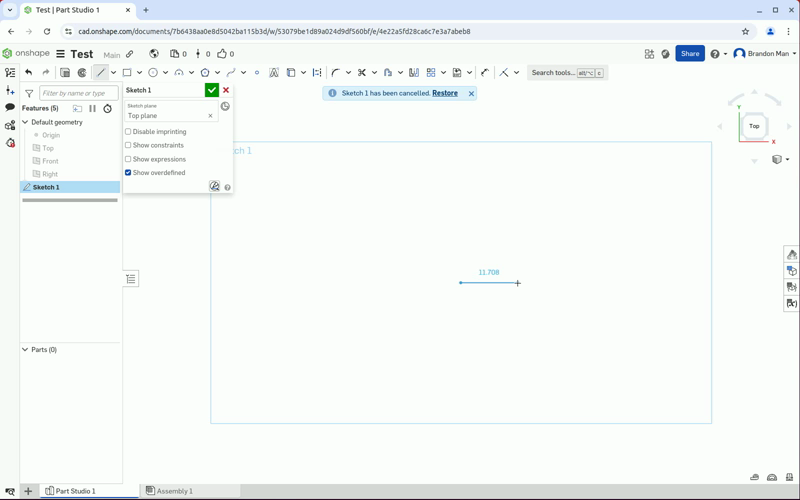
key_down(shift)
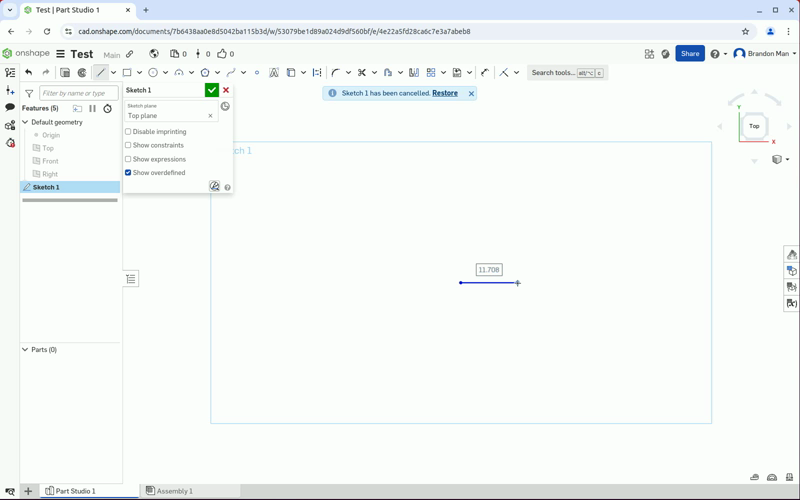
mouse_move(547, 282)
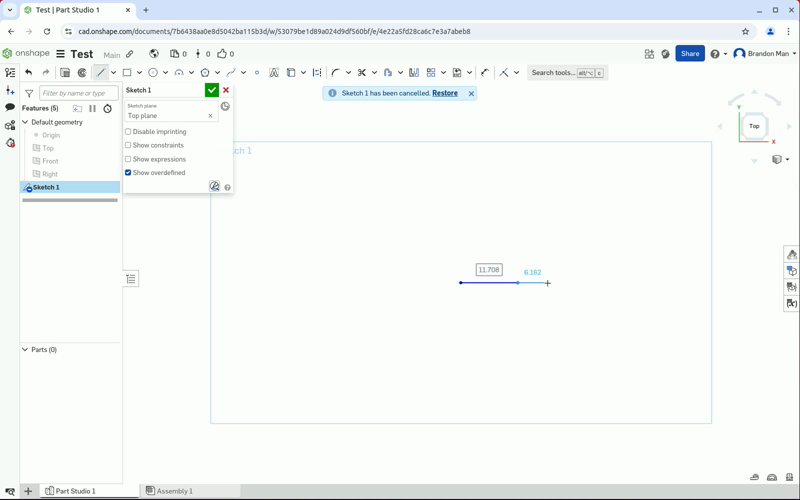
mouse_move(517, 226)
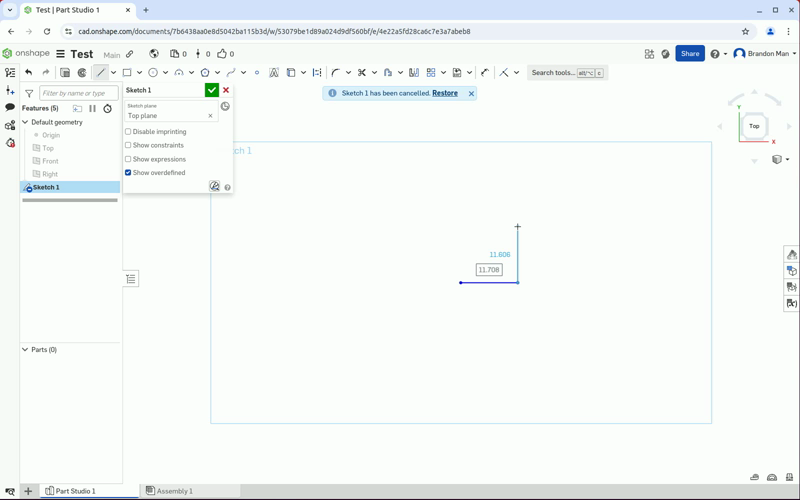
click(517, 226)
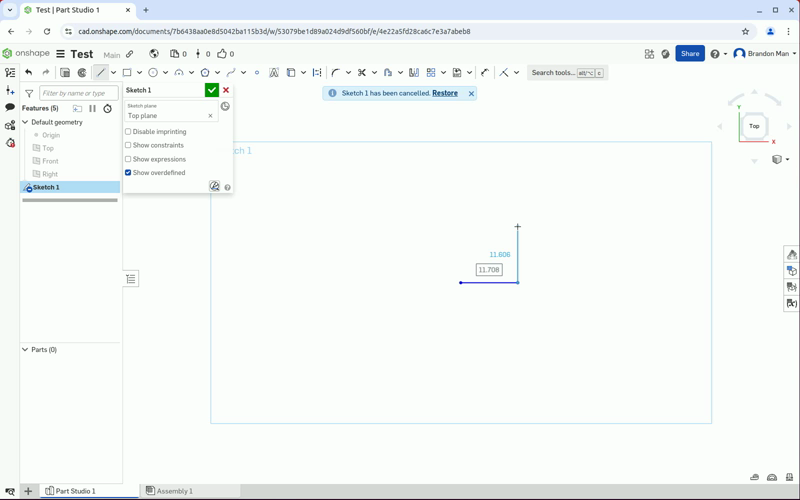
key_up(shift)
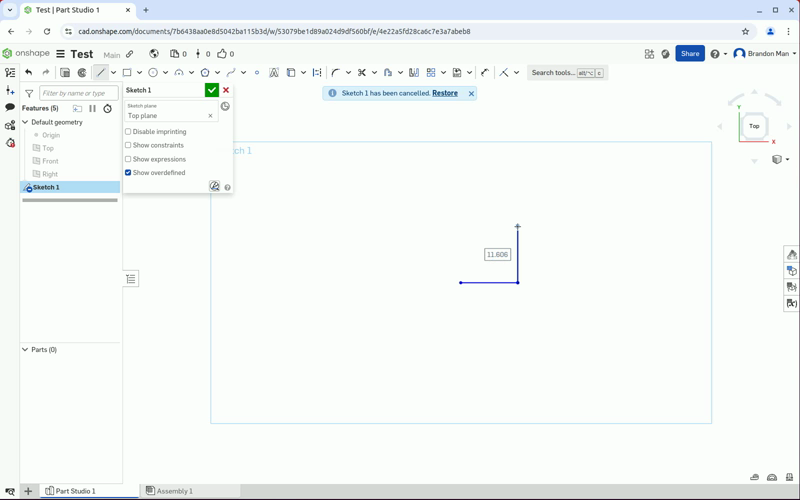
key_down(shift)
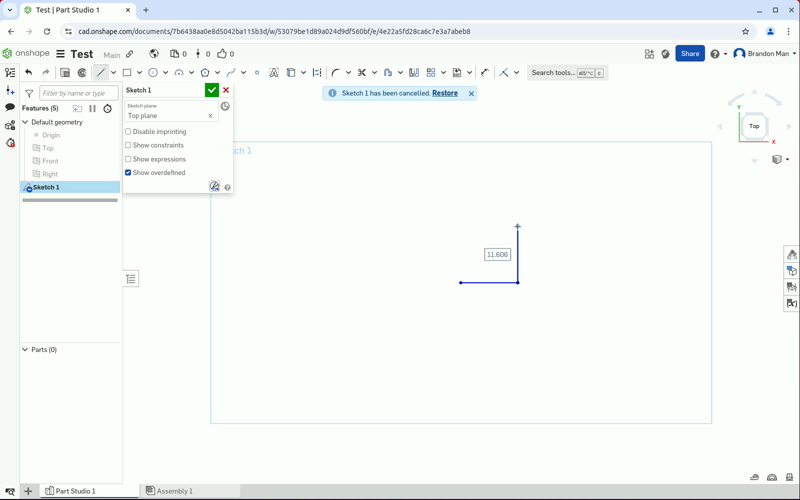
mouse_move(547, 226)
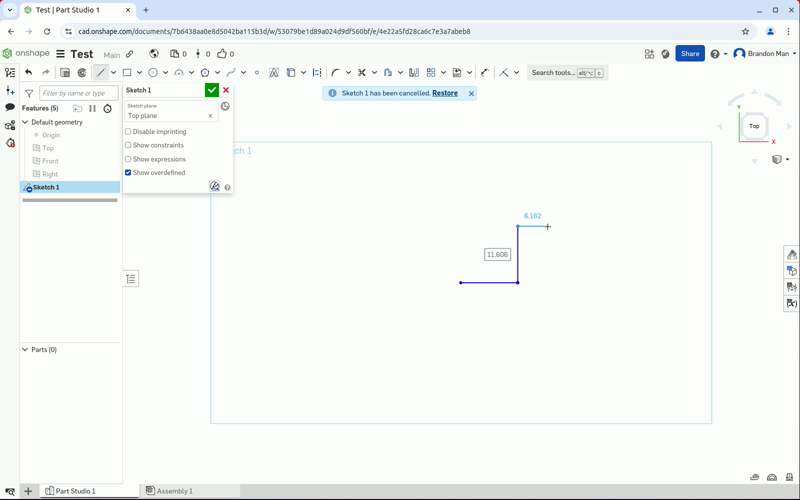
mouse_move(460, 226)
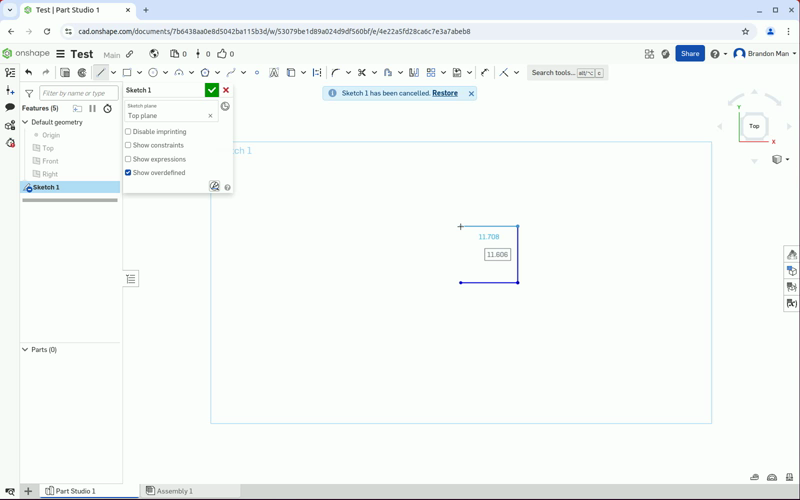
click(460, 226)
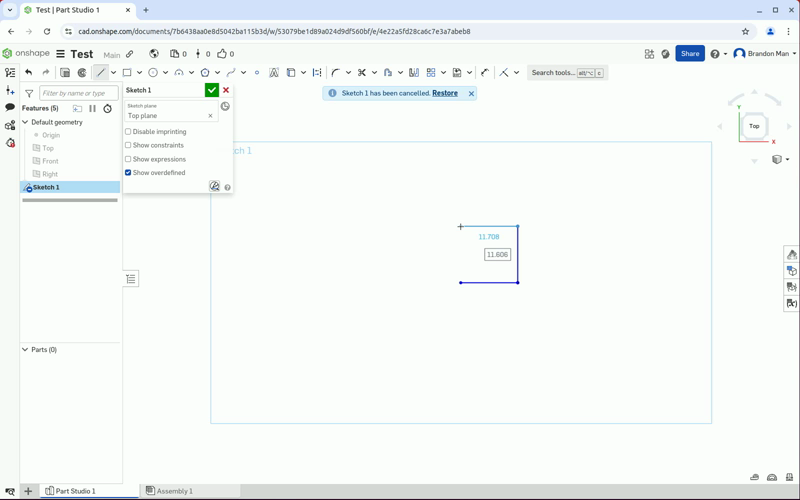
key_up(shift)
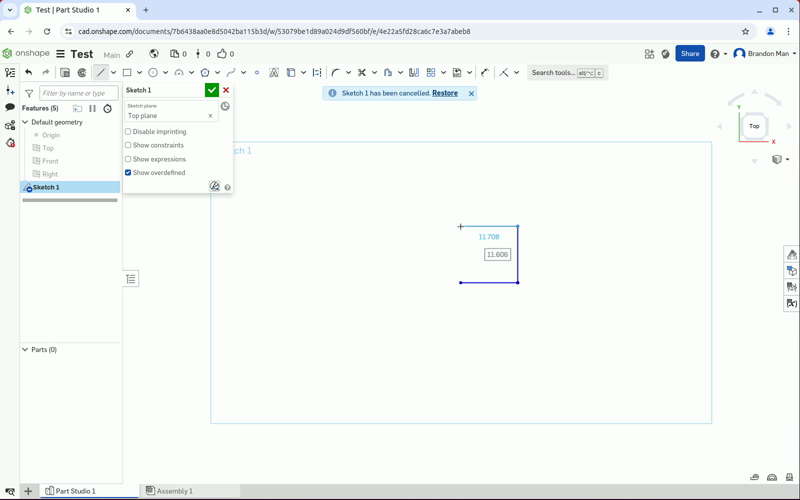
mouse_move(490, 226)
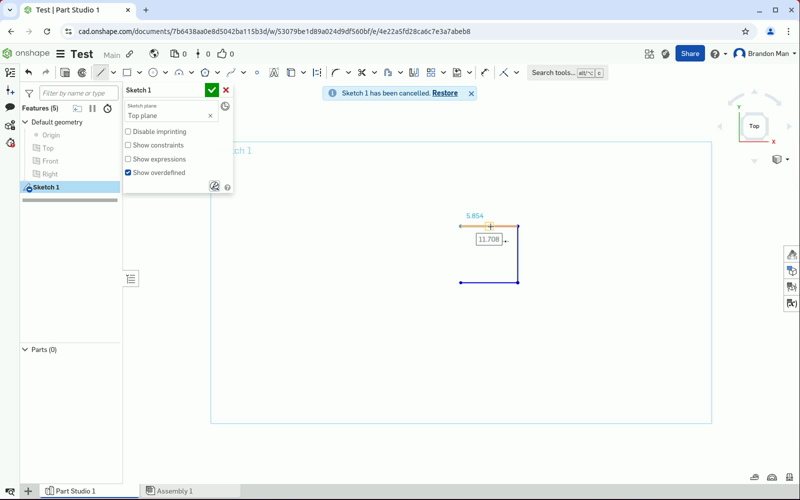
key_down(shift)
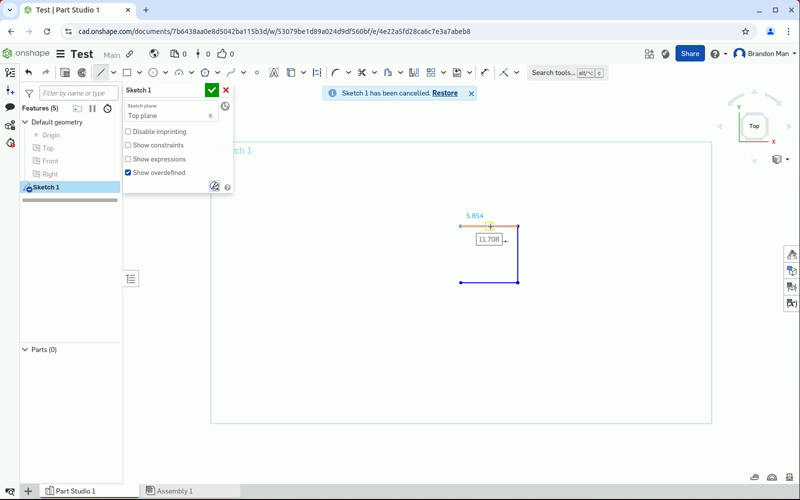
mouse_move(460, 282)
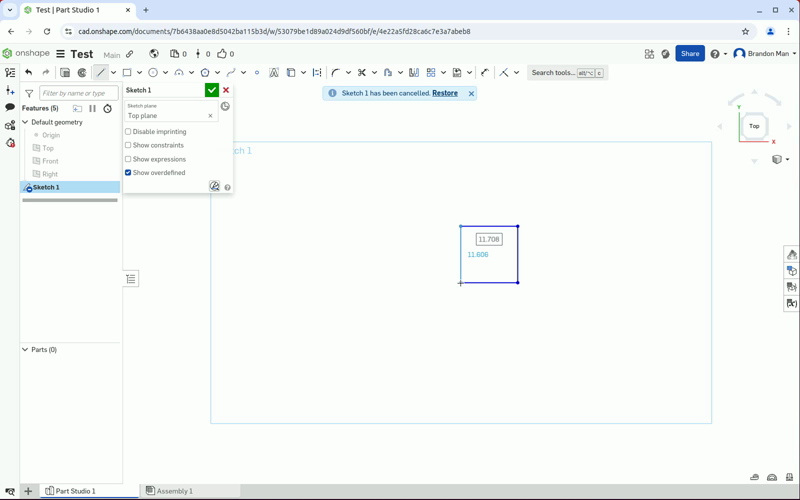
key_up(shift)
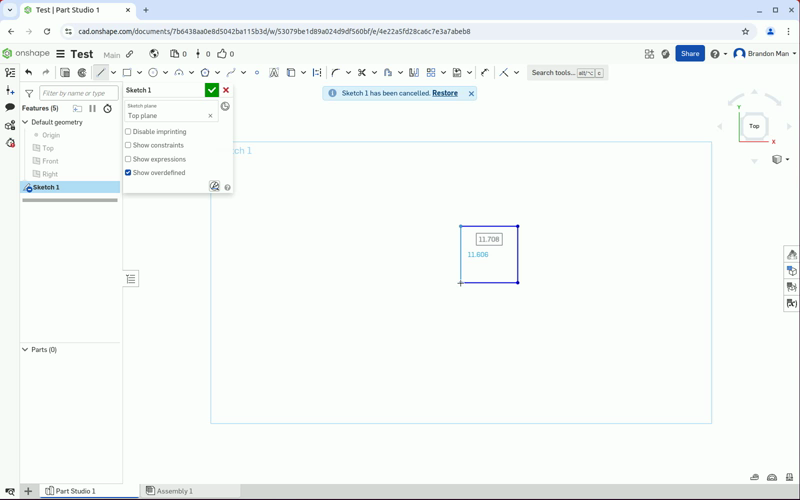
click(460, 282)
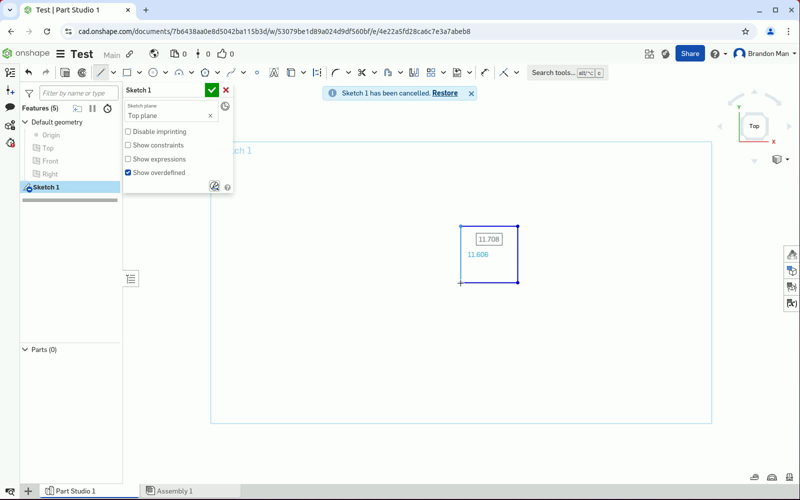
key(esc)
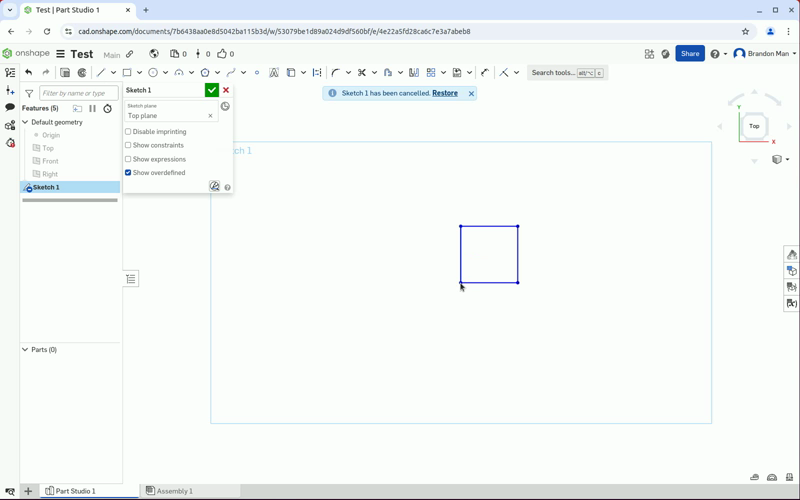
mouse_move(494, 239)
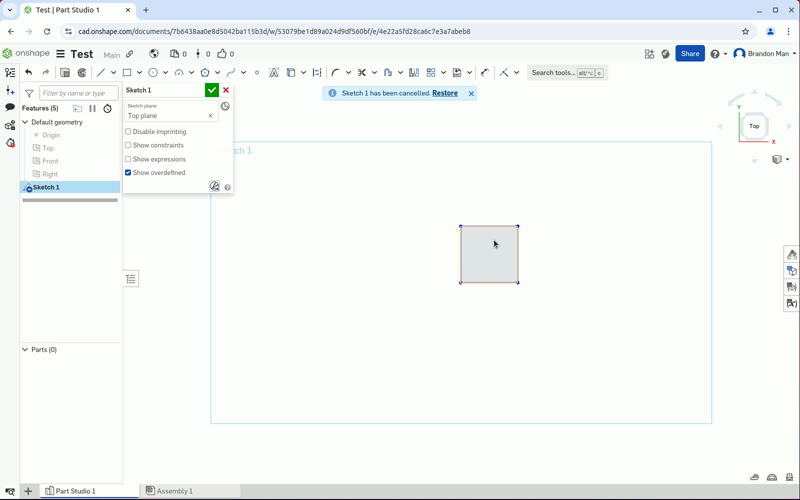
click(494, 239)
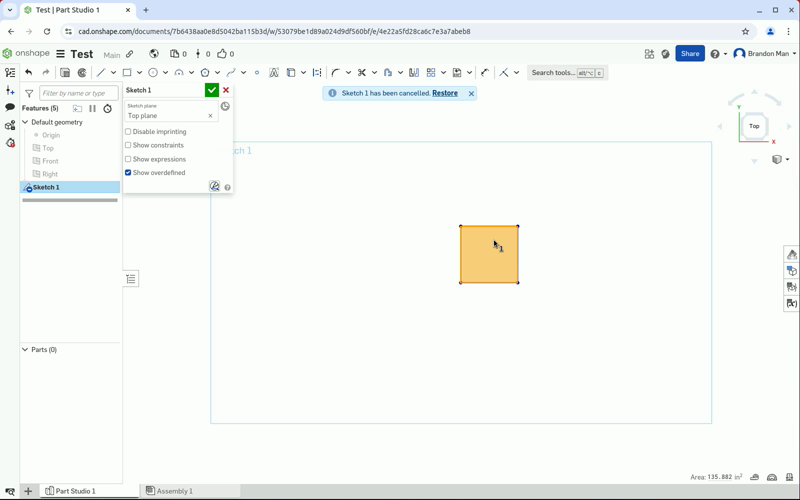
mouse_move(73, 352)
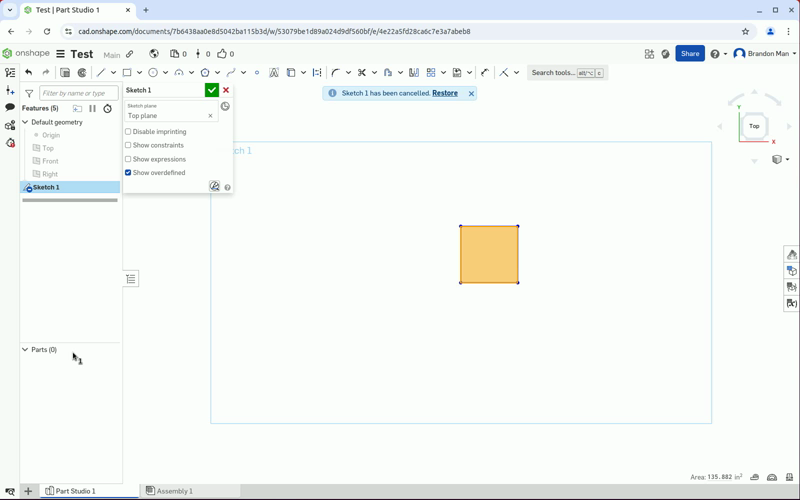
key(shift+y)
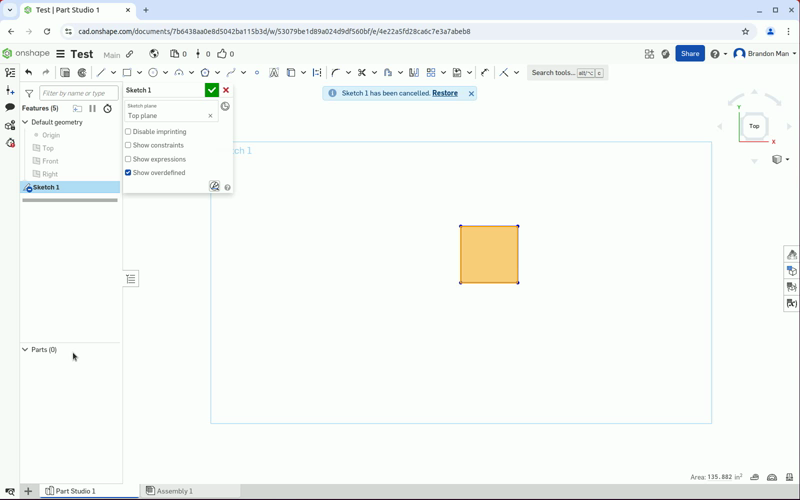
key(shift+e)
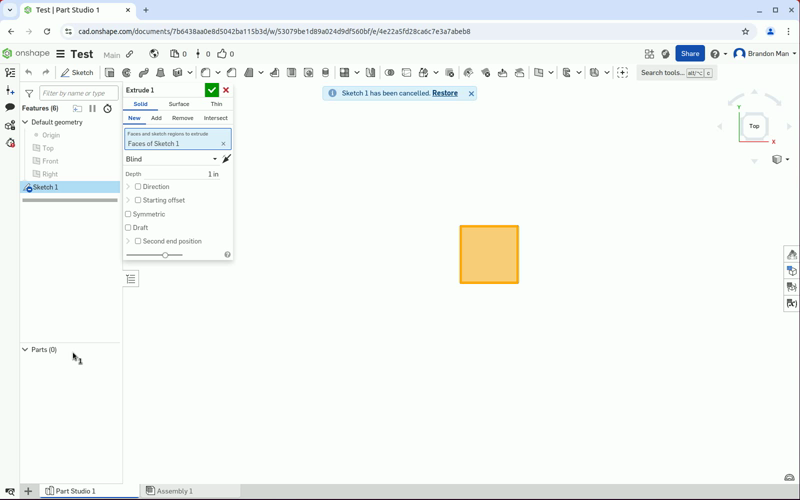
mouse_move(143, 106)
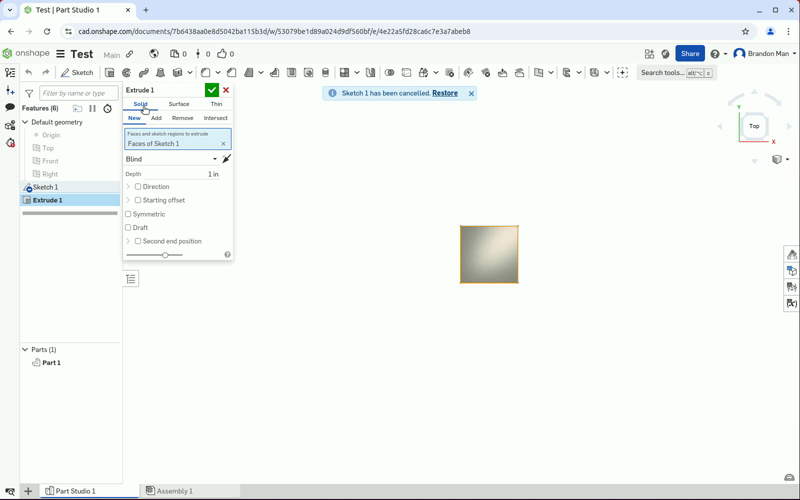
click(143, 106)
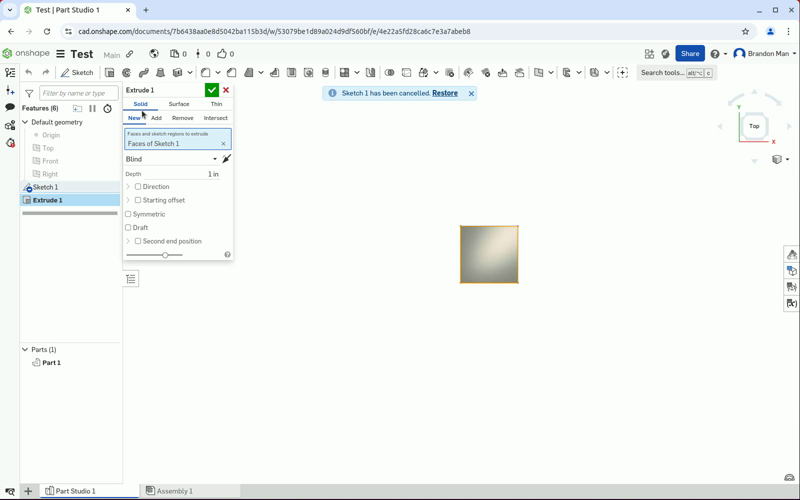
mouse_move(137, 120)
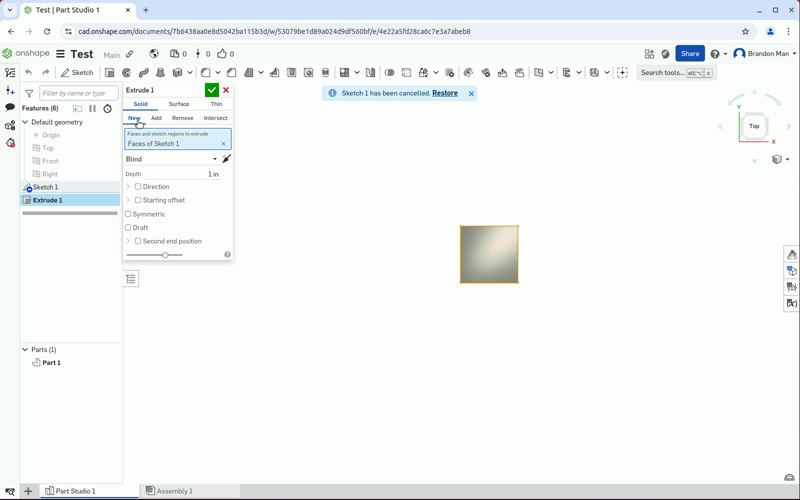
click(137, 120)
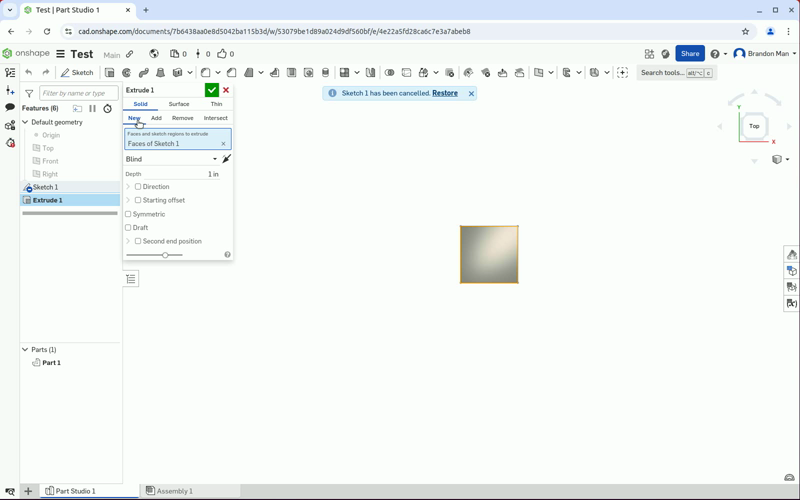
key(tab, 4)
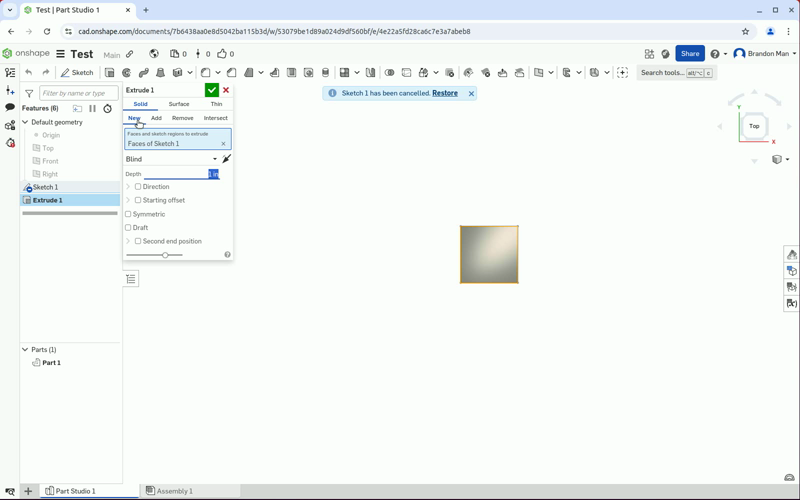
text(2.407)
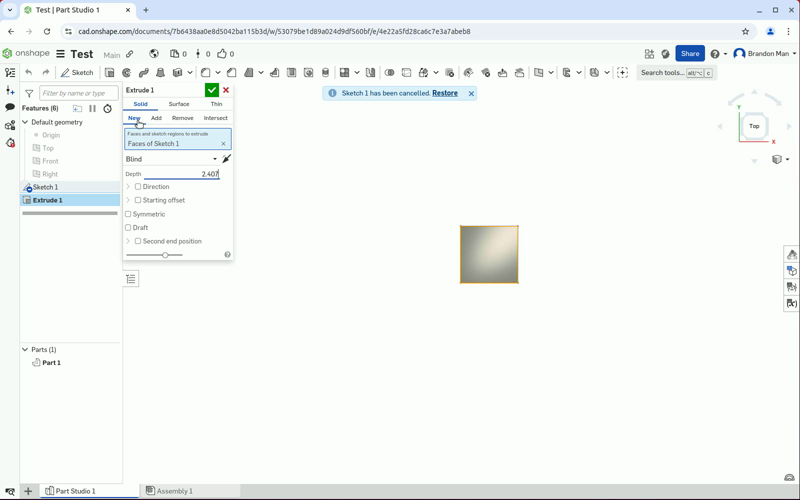
key(enter)
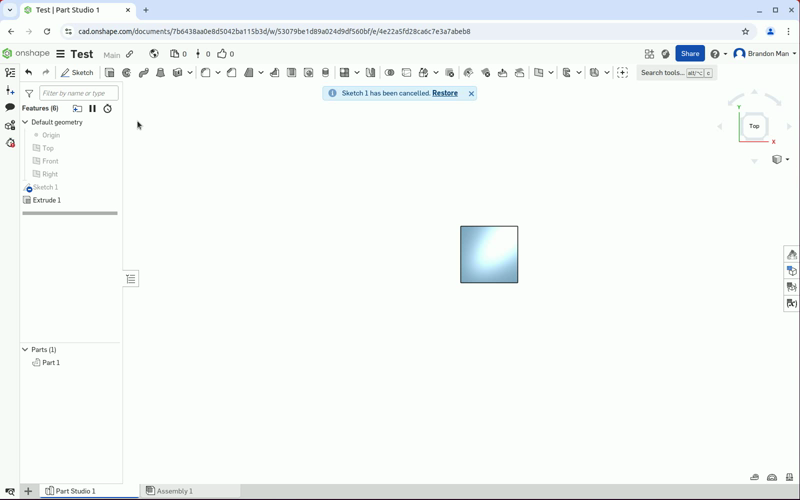
key(shift+h)
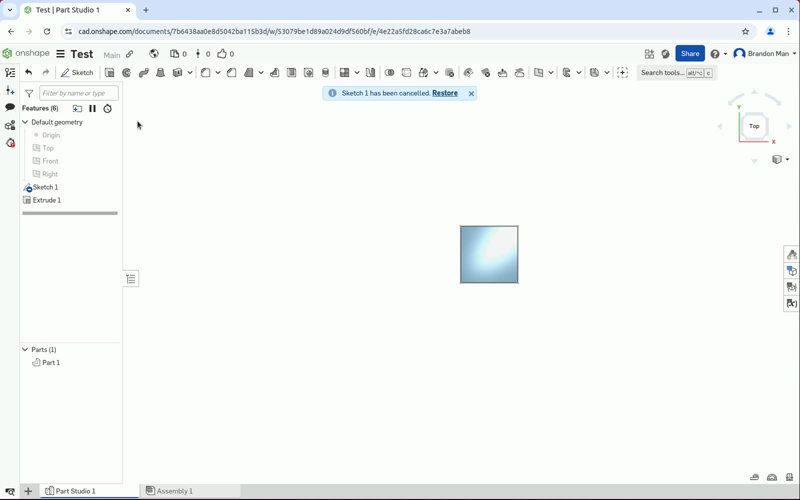
key(shift+h)
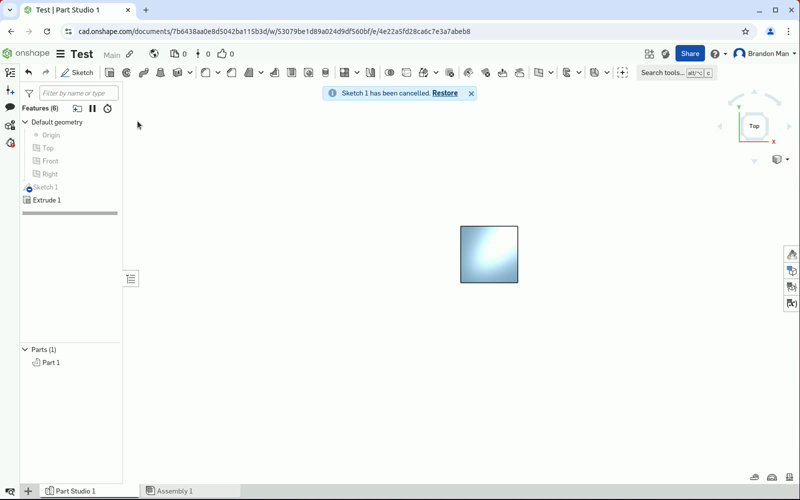
mouse_move(73, 189)
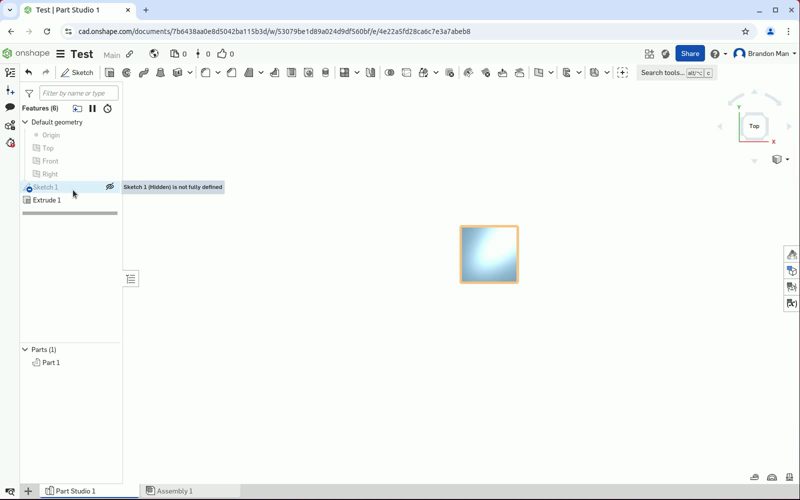
click(73, 189)
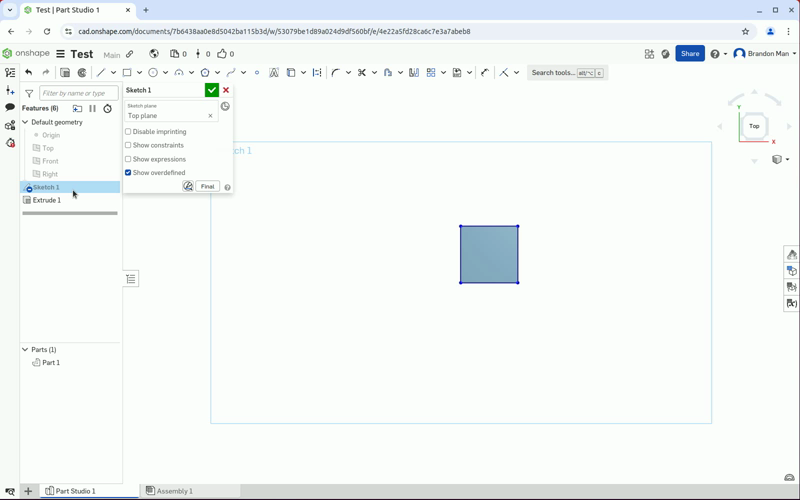
mouse_move(229, 92)
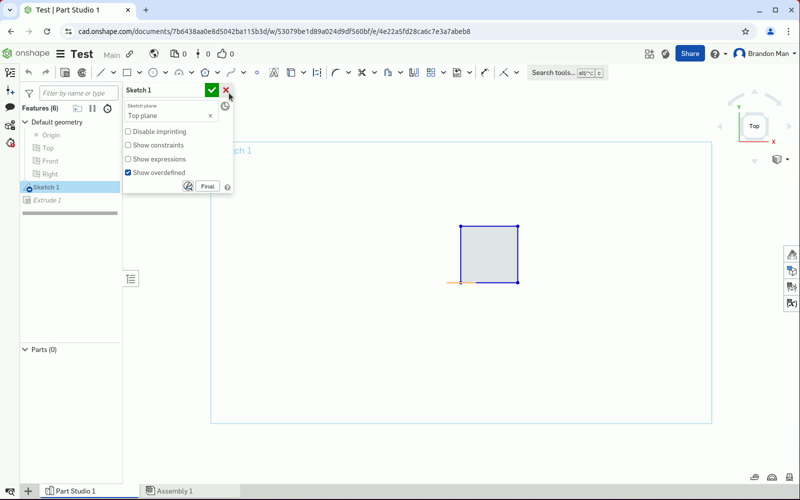
click(229, 92)
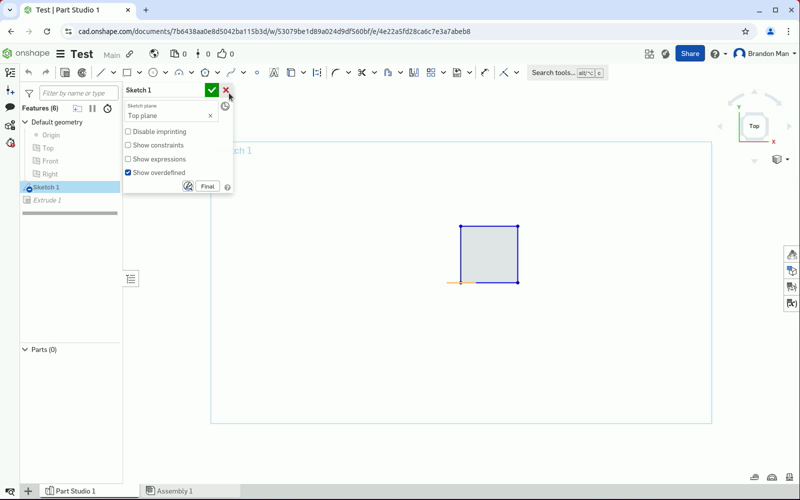
key(shift+s)
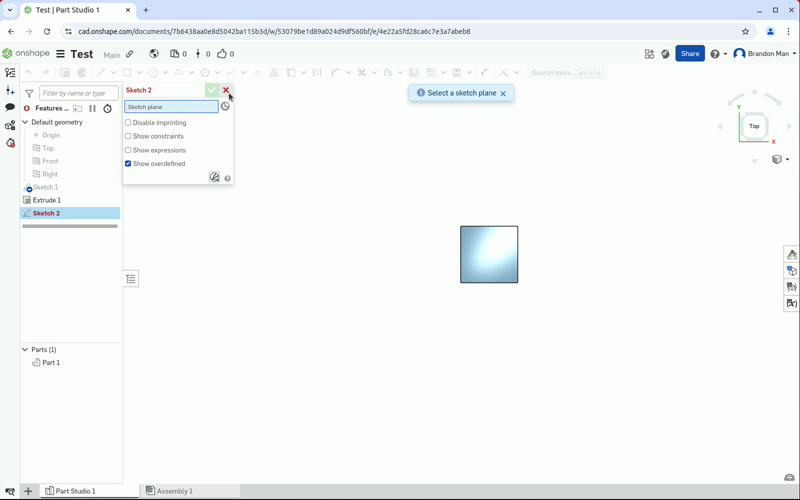
mouse_move(73, 150)
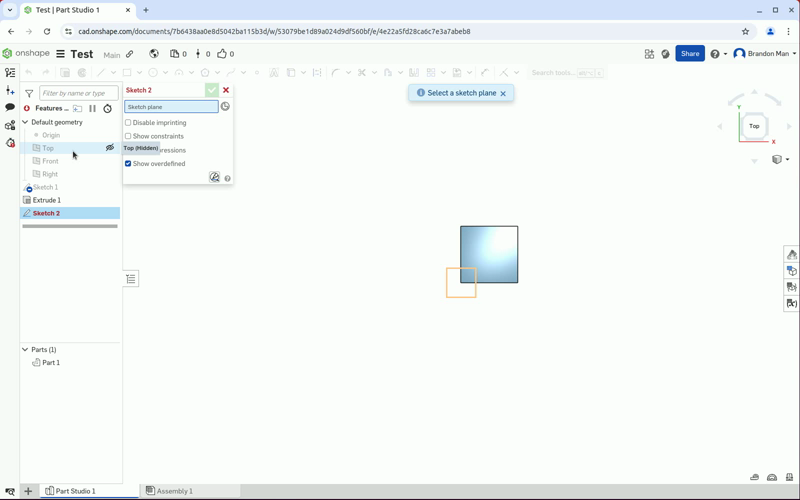
click(73, 150)
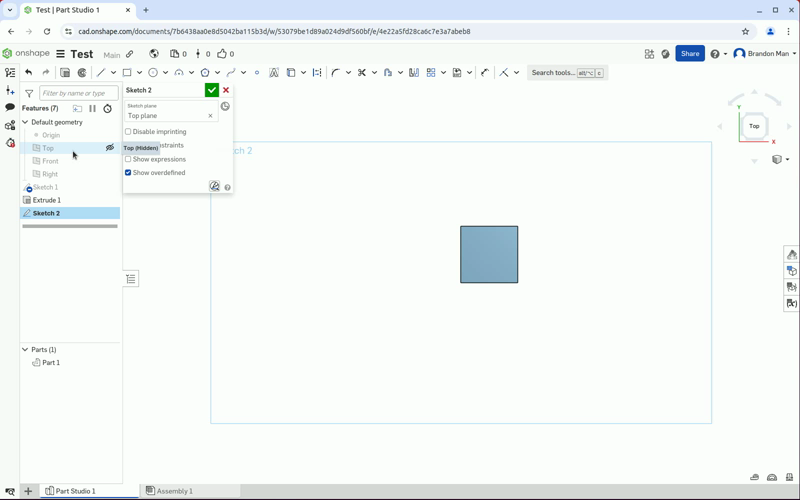
mouse_move(73, 352)
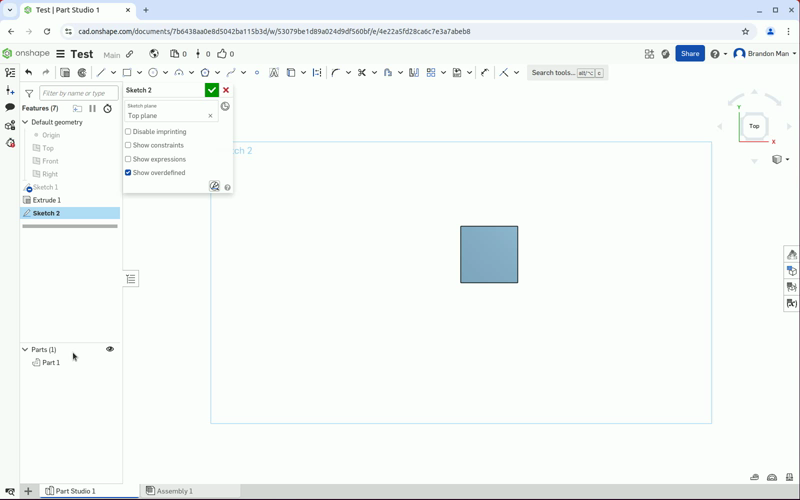
key(y)
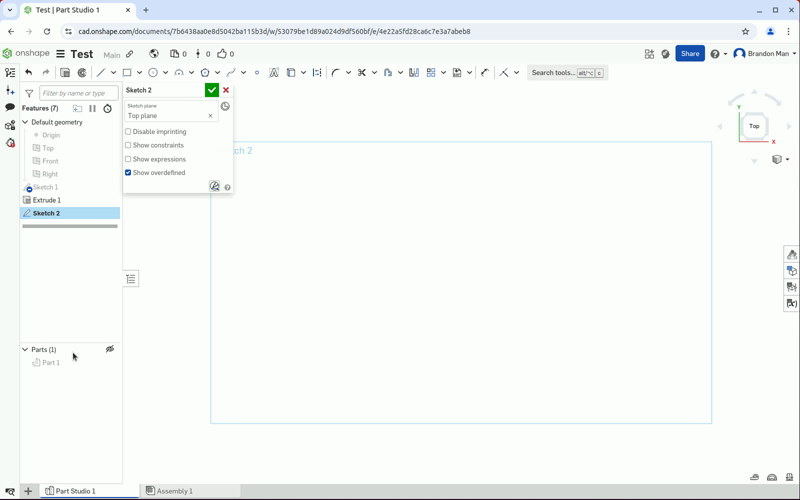
key(l)
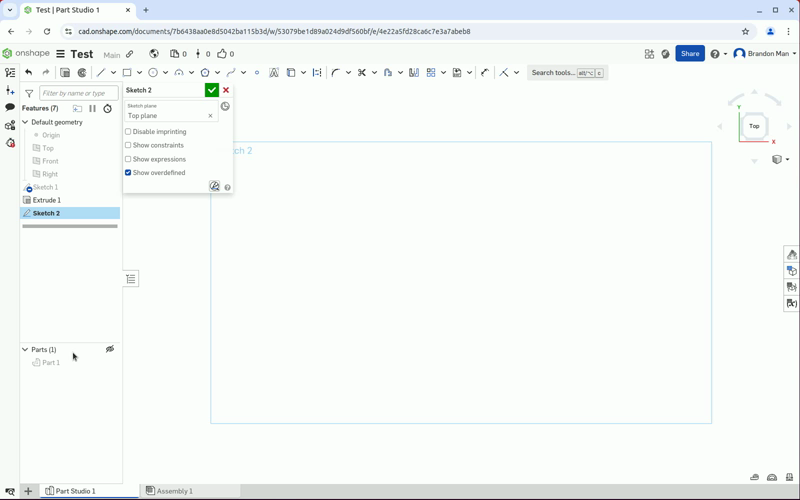
key_down(shift)
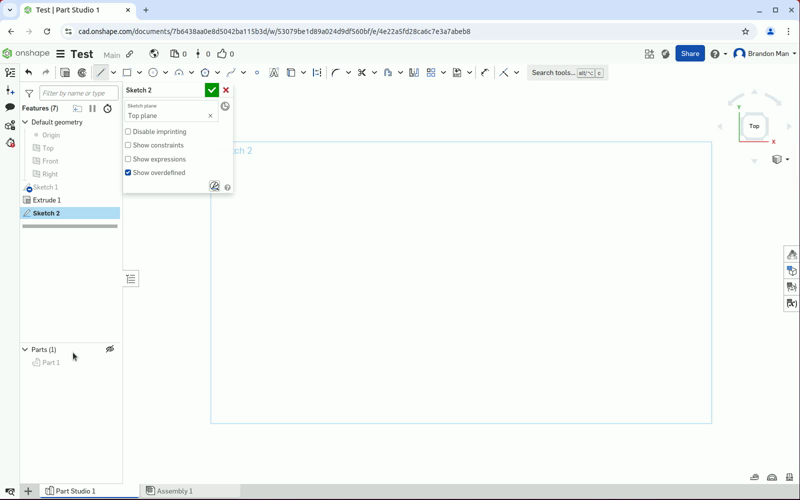
mouse_move(516, 282)
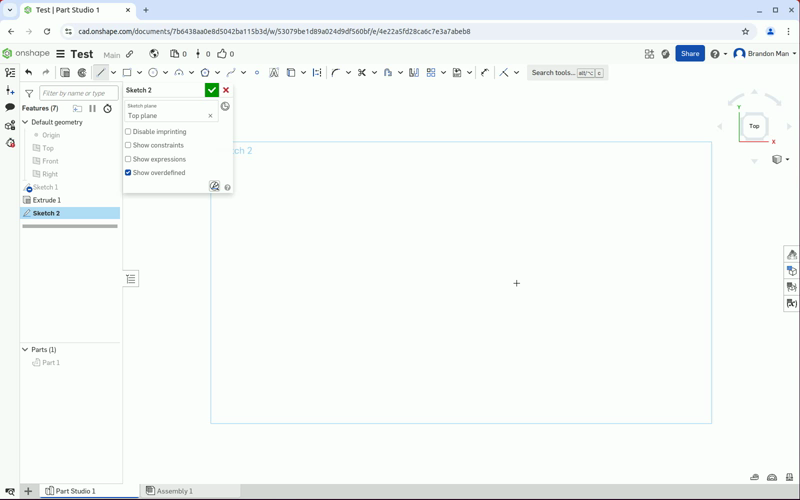
click(516, 282)
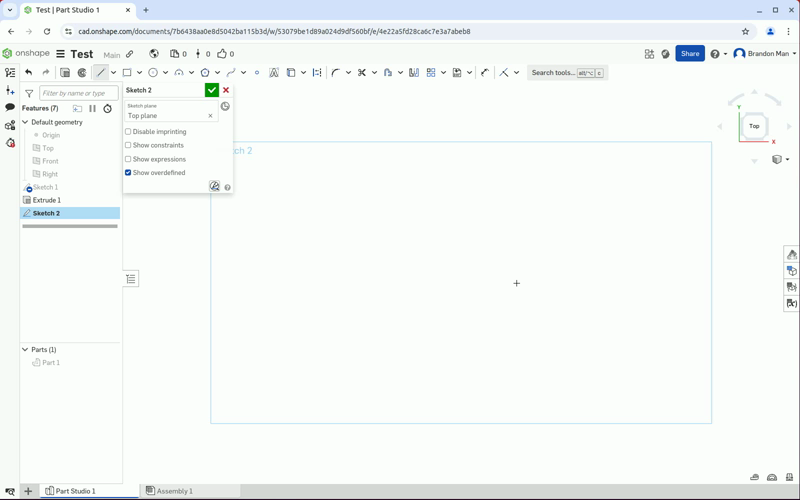
key_up(shift)
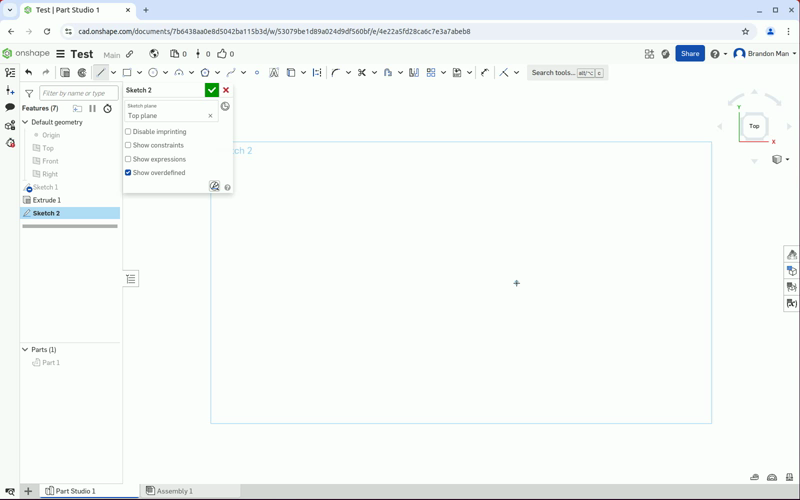
key_down(shift)
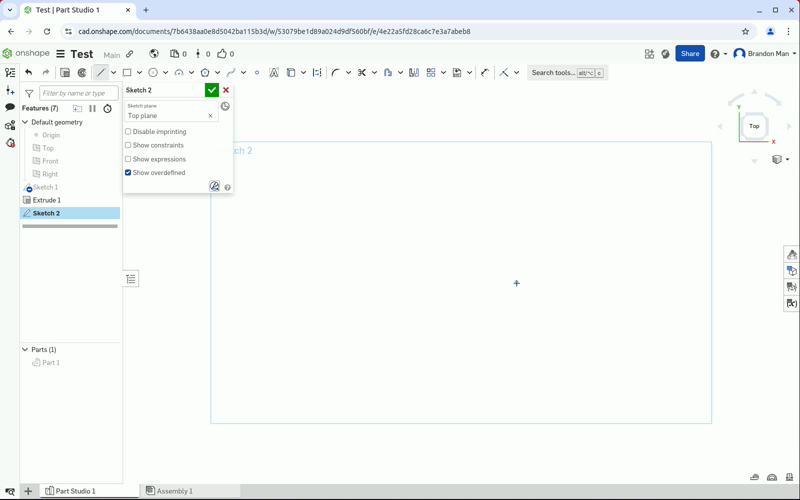
mouse_move(546, 282)
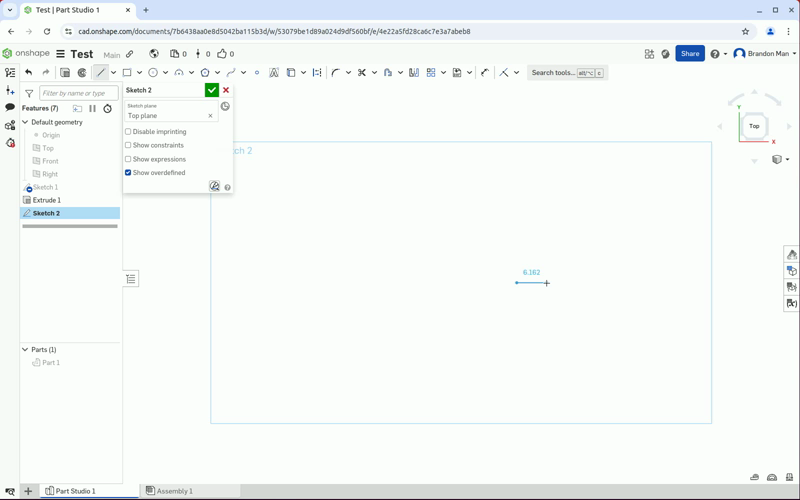
mouse_move(573, 282)
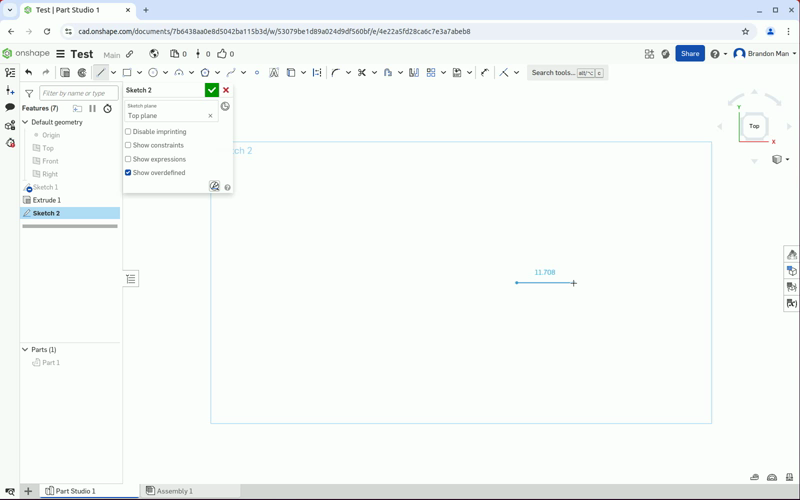
click(573, 282)
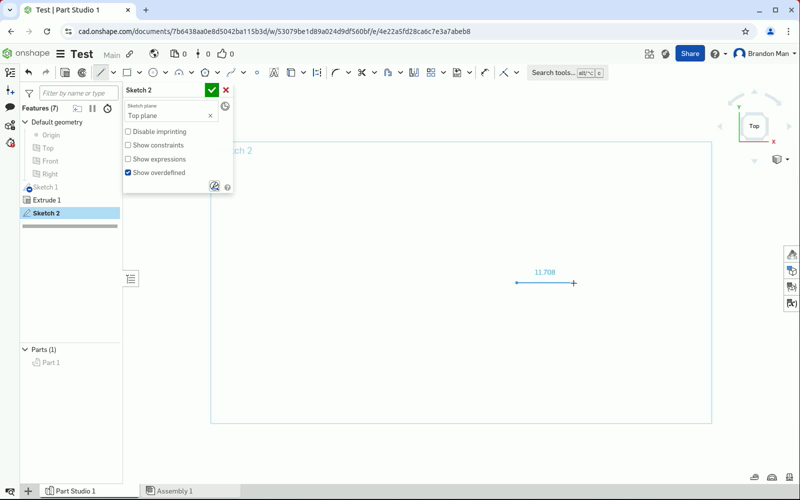
key_up(shift)
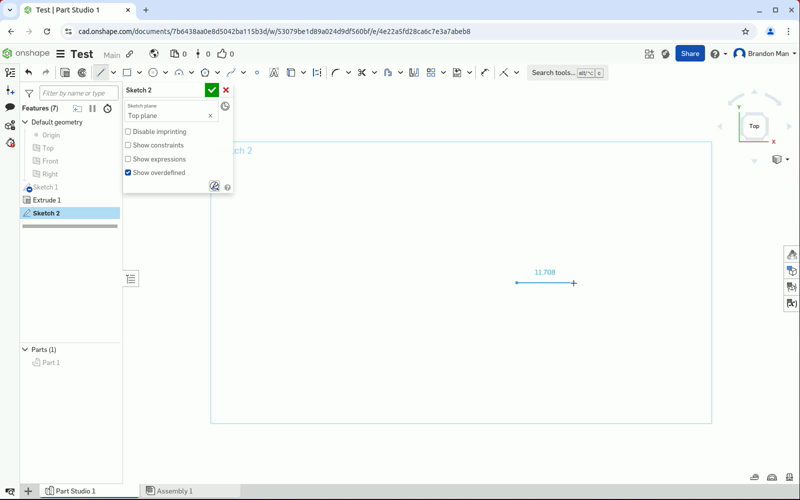
key_down(shift)
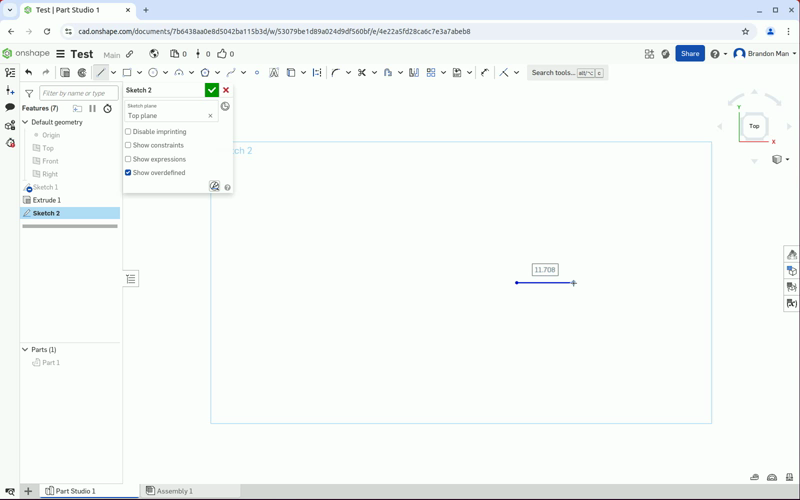
mouse_move(589, 282)
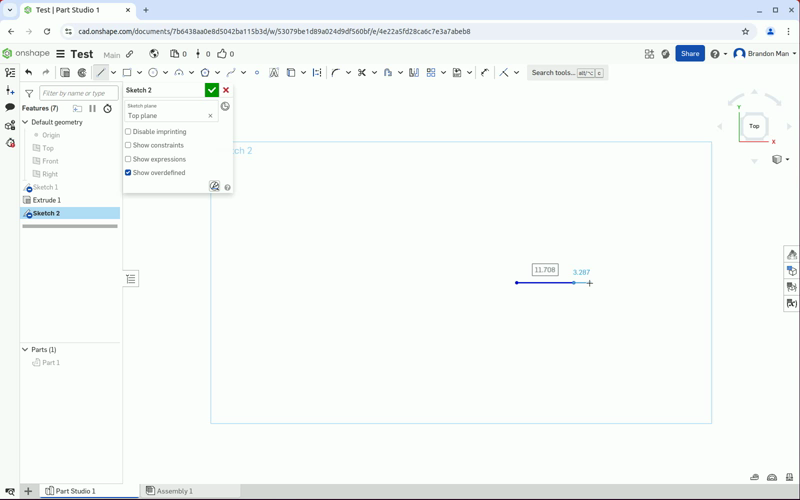
mouse_move(573, 226)
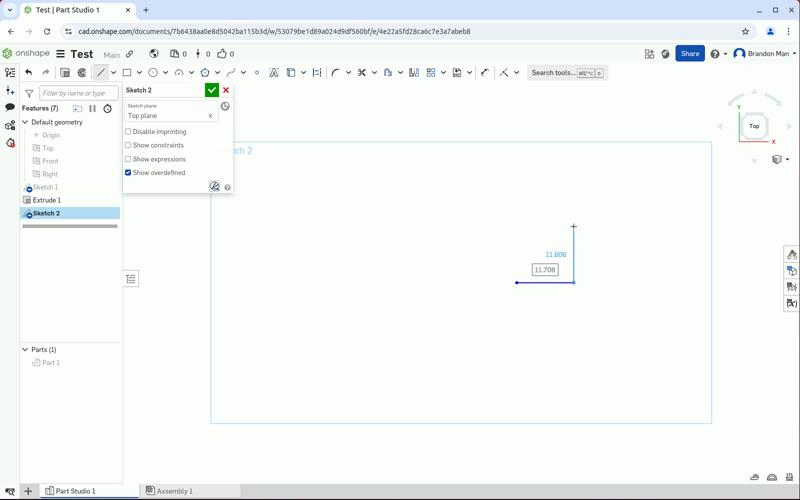
click(573, 226)
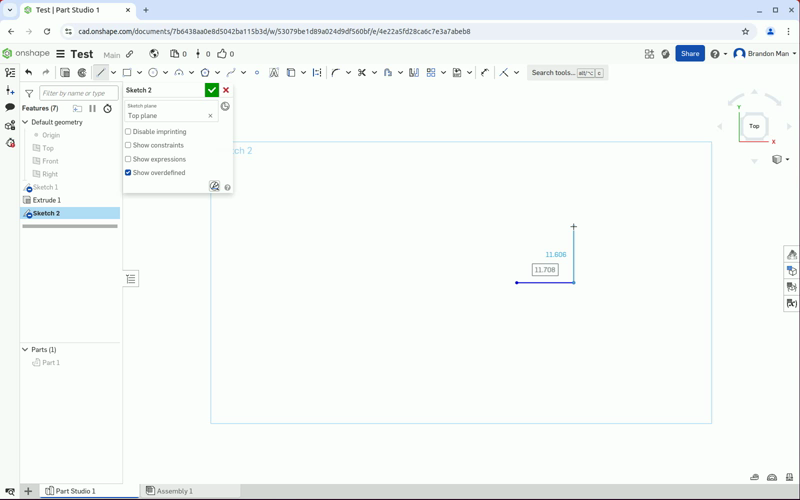
key_up(shift)
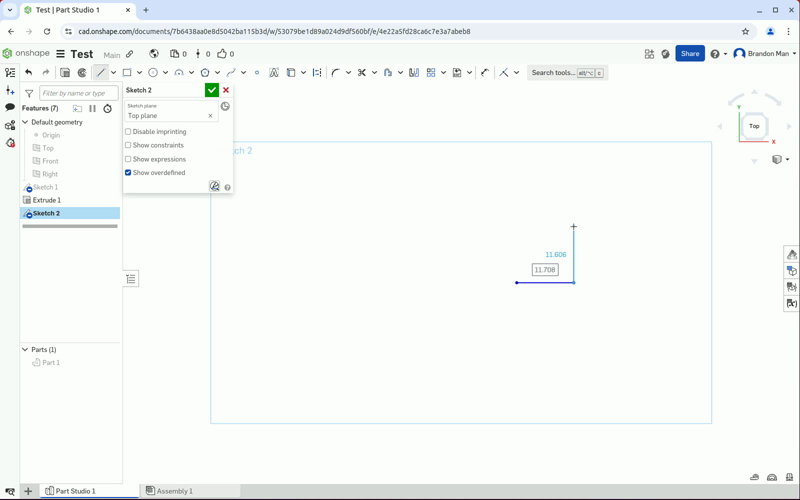
key_down(shift)
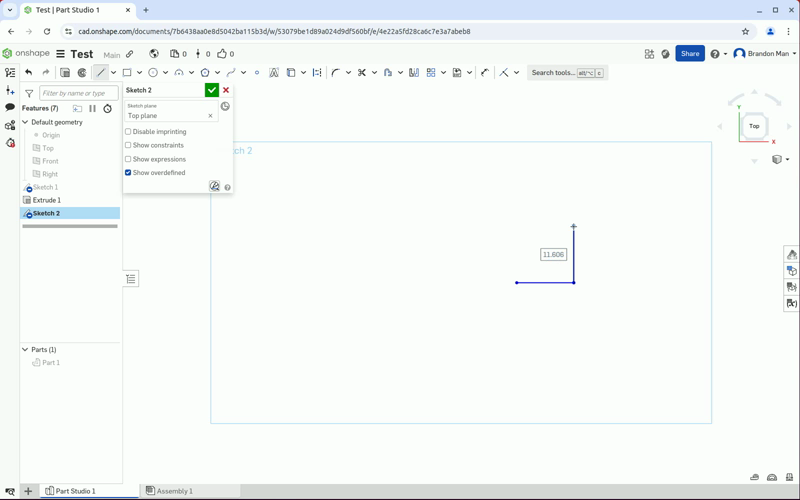
mouse_move(589, 226)
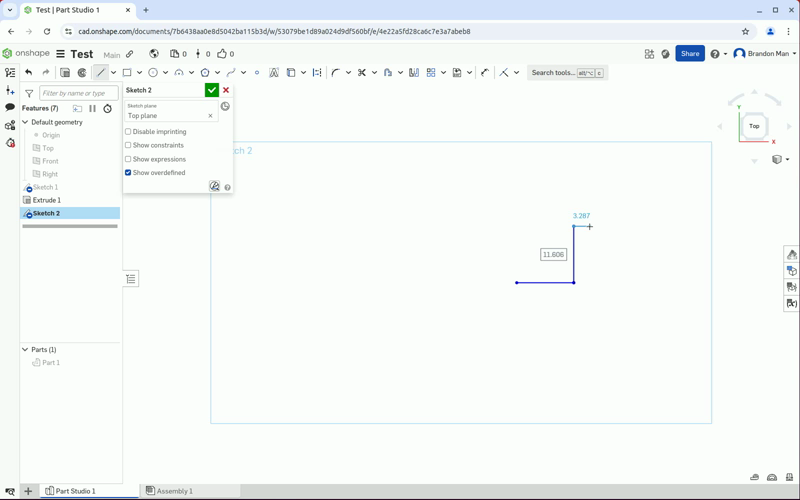
mouse_move(516, 226)
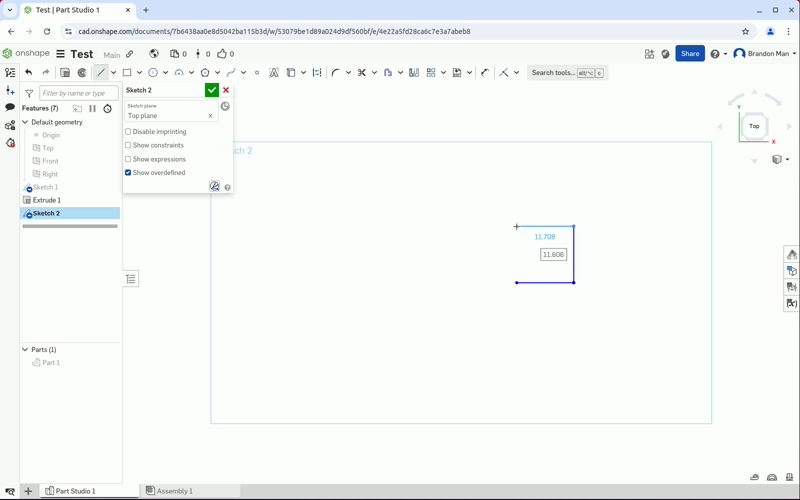
click(516, 226)
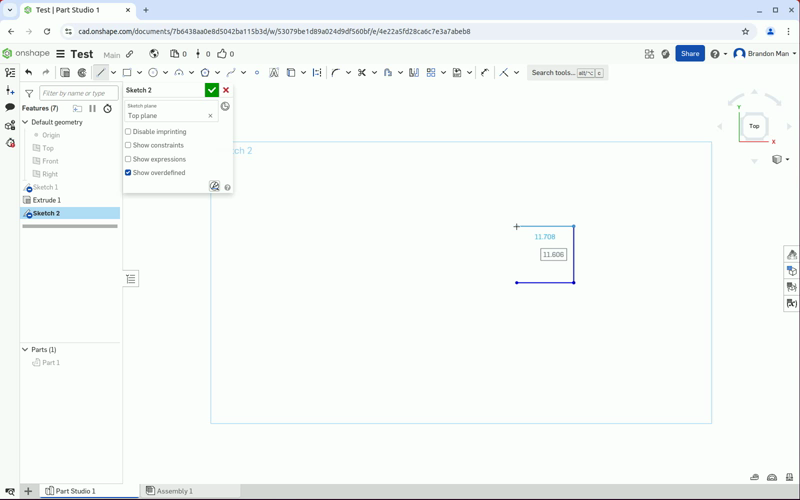
key_up(shift)
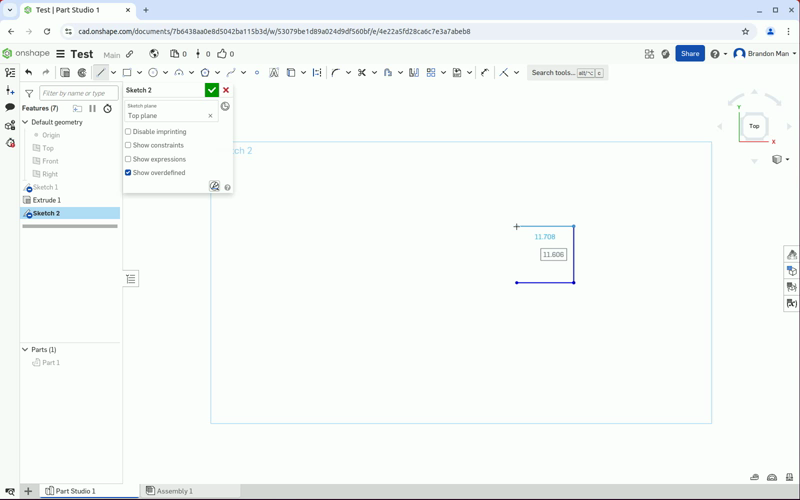
mouse_move(546, 226)
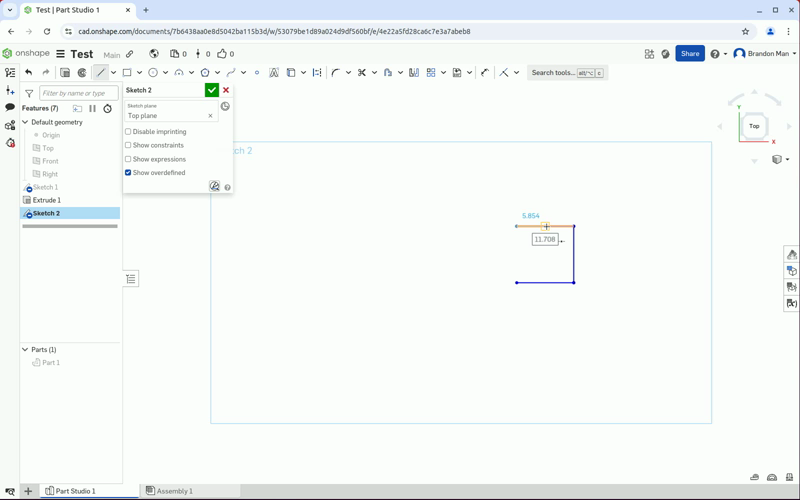
key_down(shift)
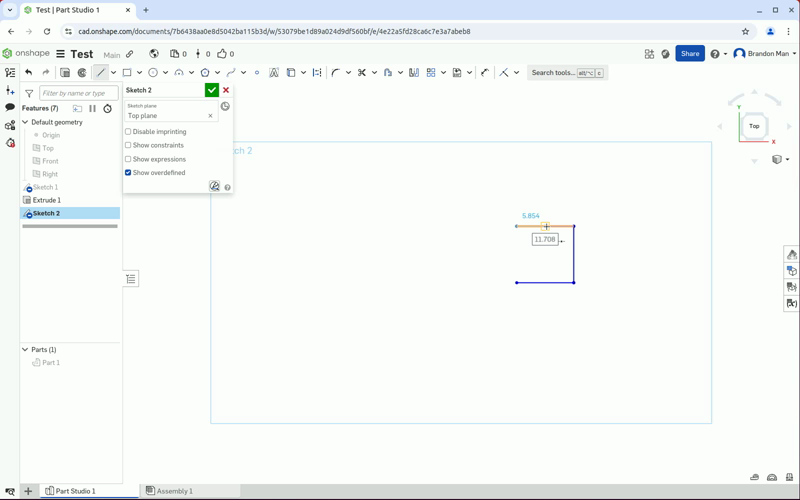
mouse_move(516, 282)
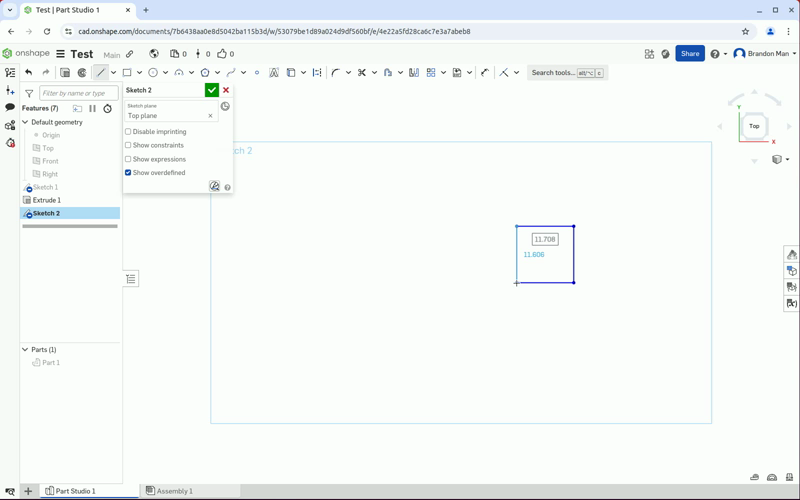
key_up(shift)
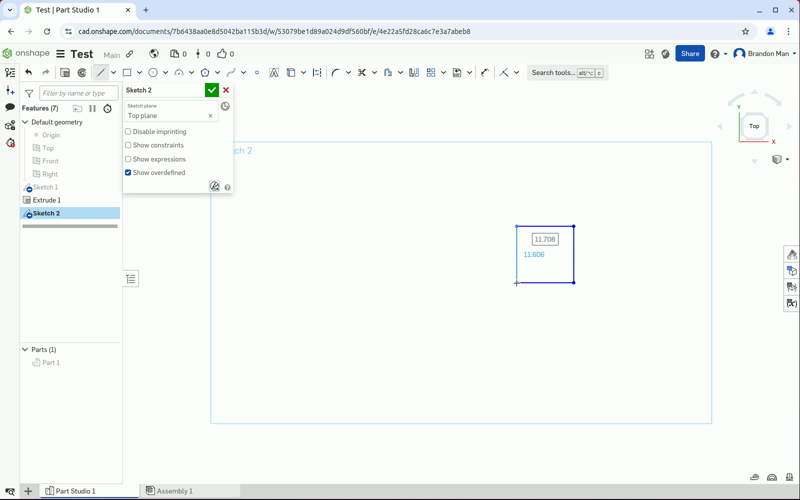
click(516, 282)
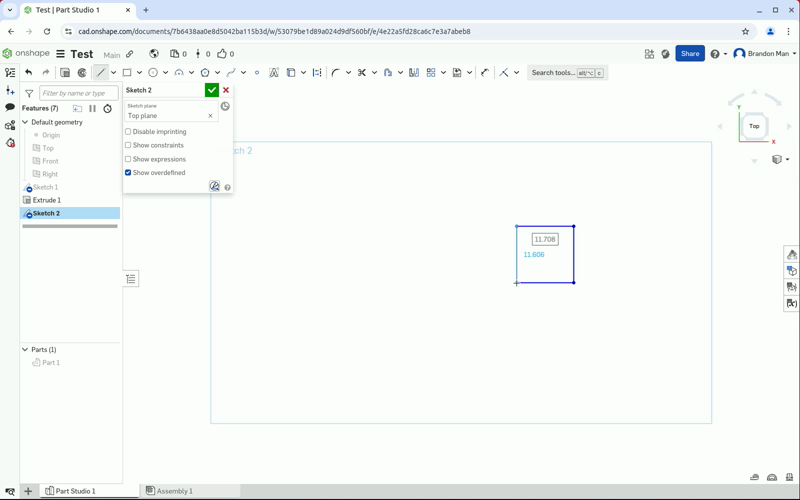
key(esc)
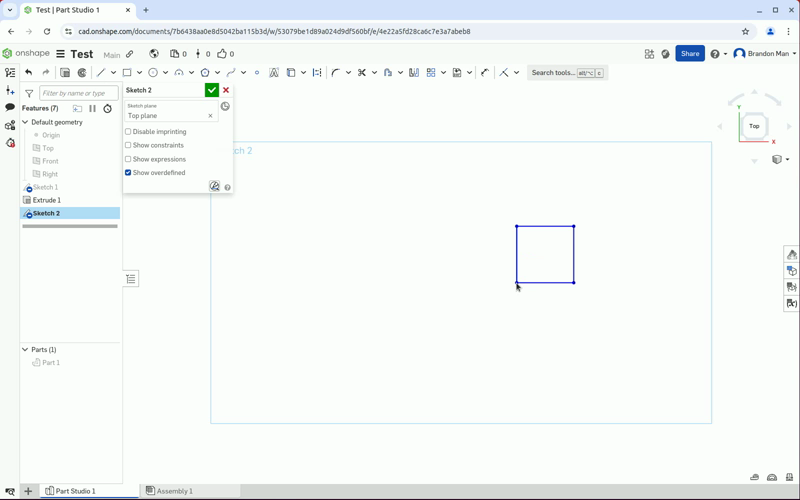
mouse_move(529, 260)
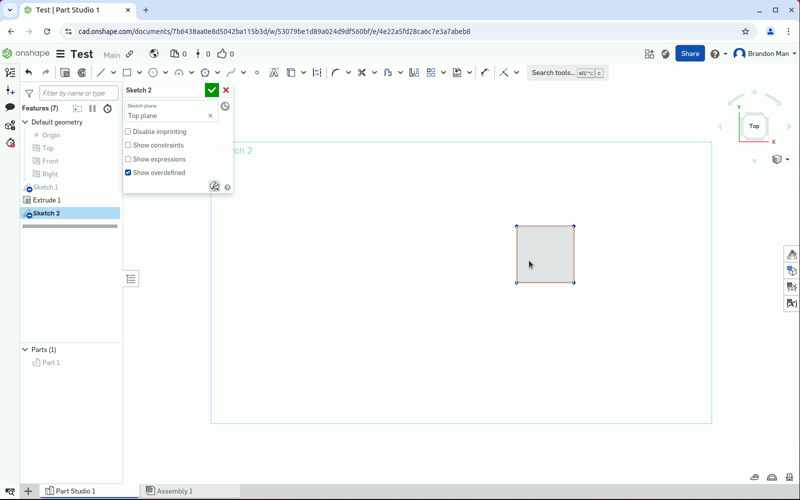
click(529, 260)
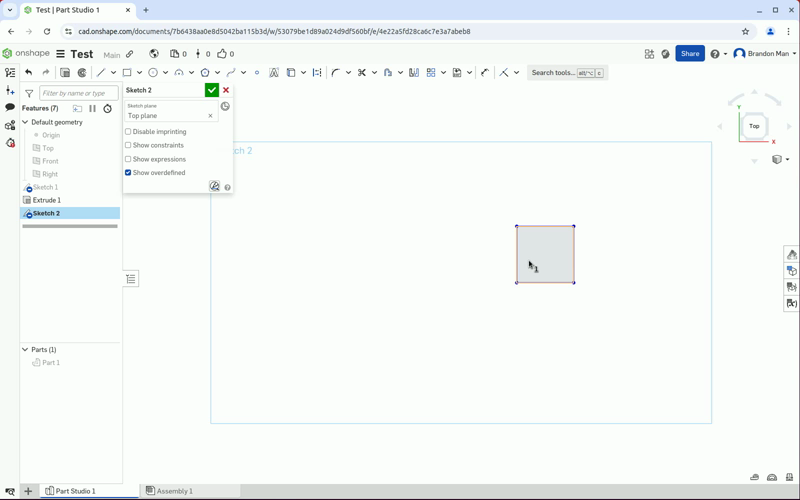
mouse_move(73, 352)
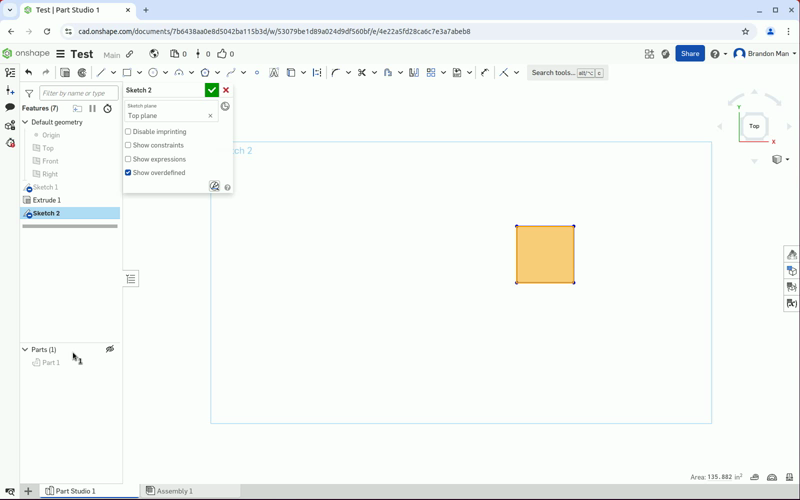
key(shift+y)
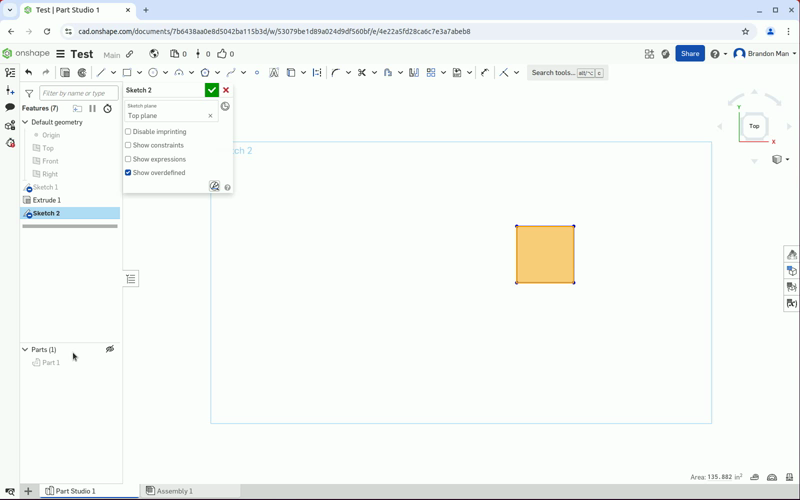
key(shift+e)
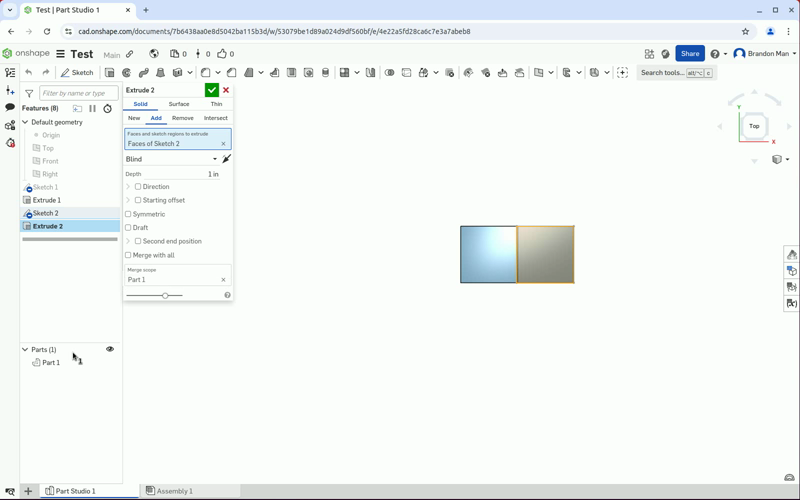
mouse_move(143, 106)
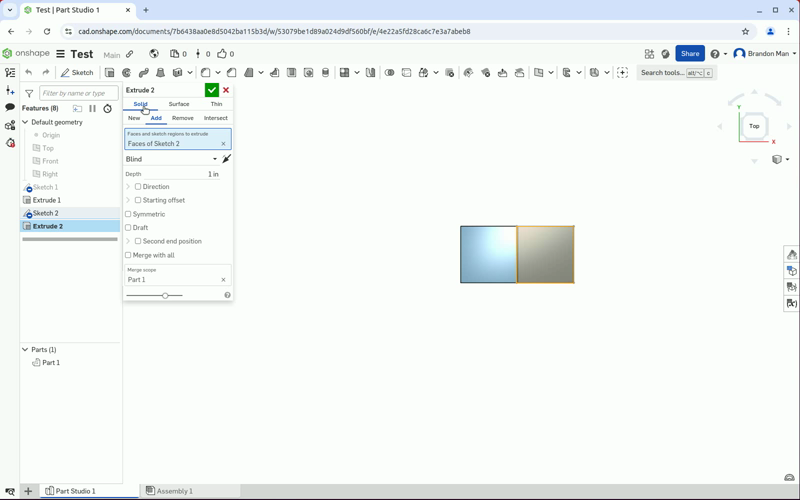
click(143, 106)
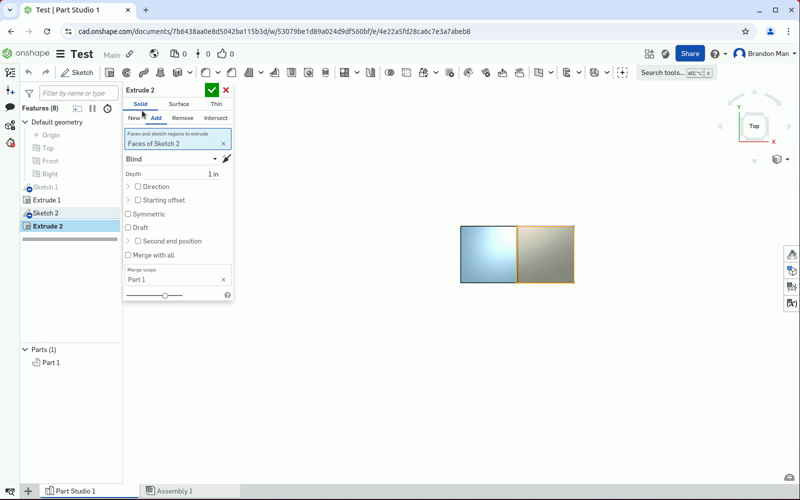
mouse_move(137, 120)
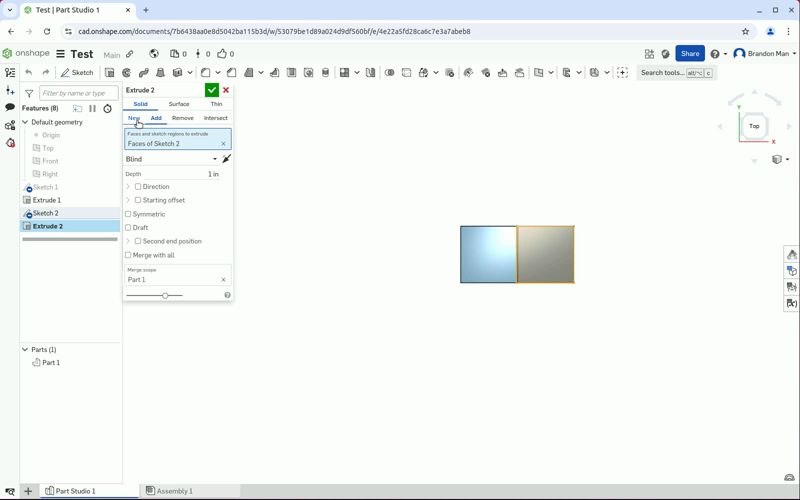
click(137, 120)
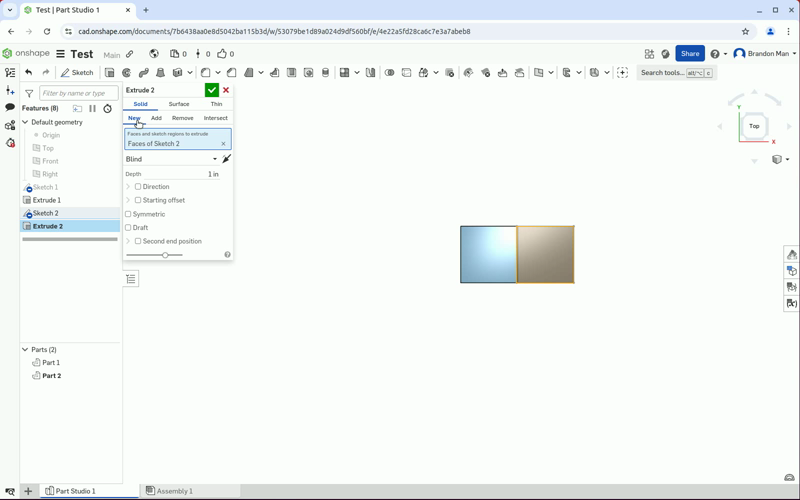
key(tab, 4)
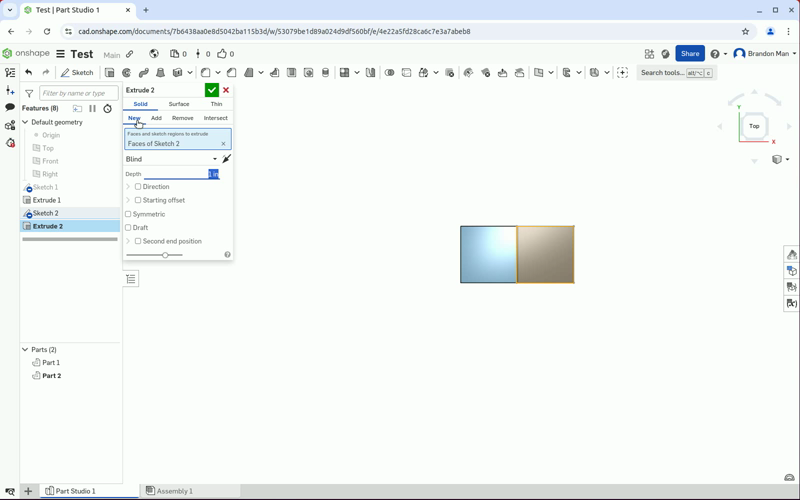
text(1.685)
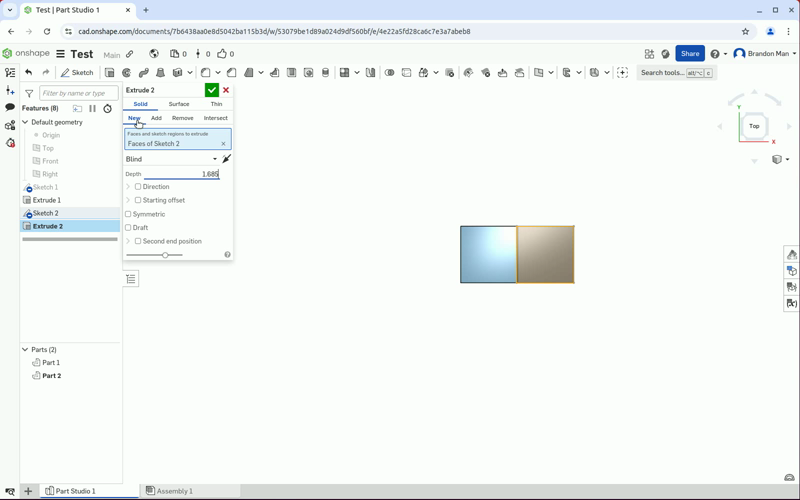
key(enter)
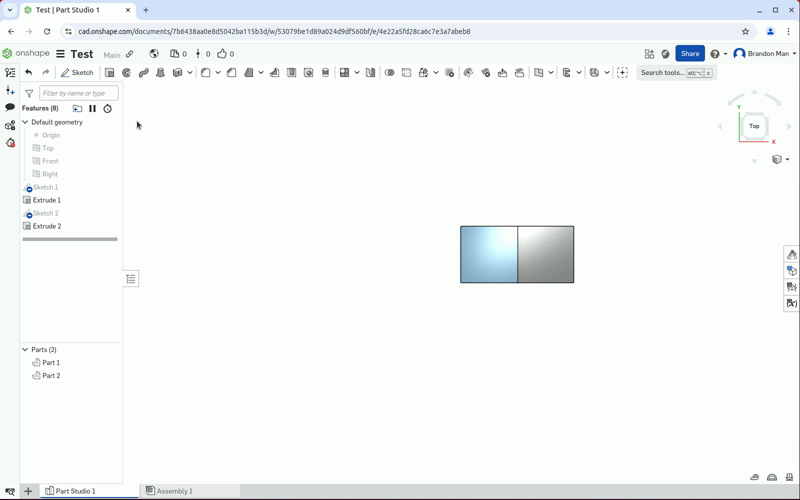
key(shift+h)
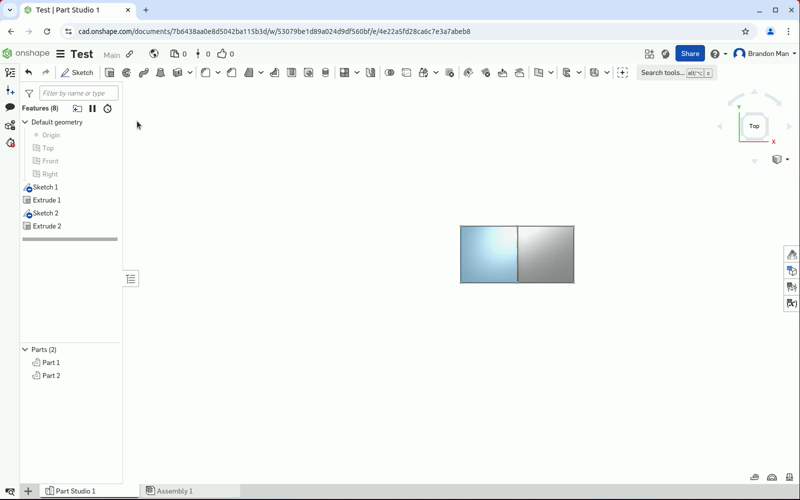
key(shift+h)
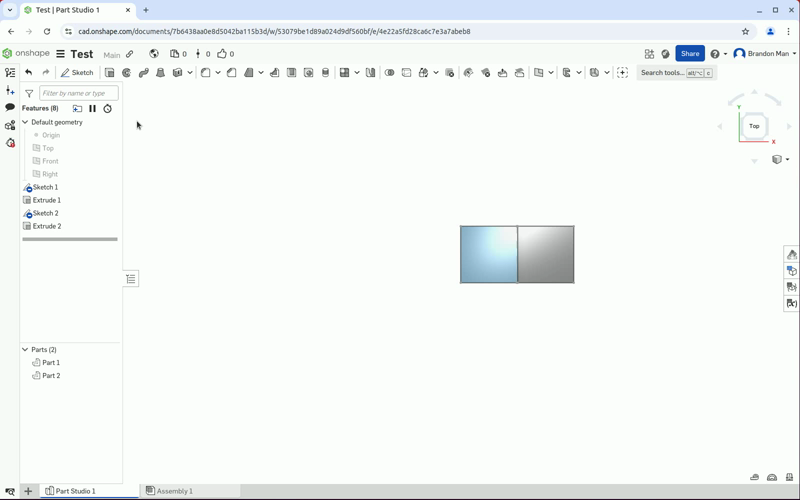
key(shift+7)
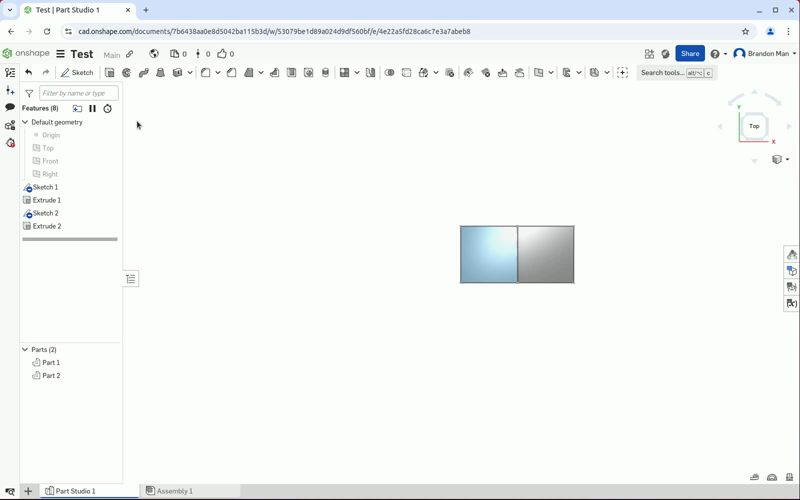
key(up, 3)
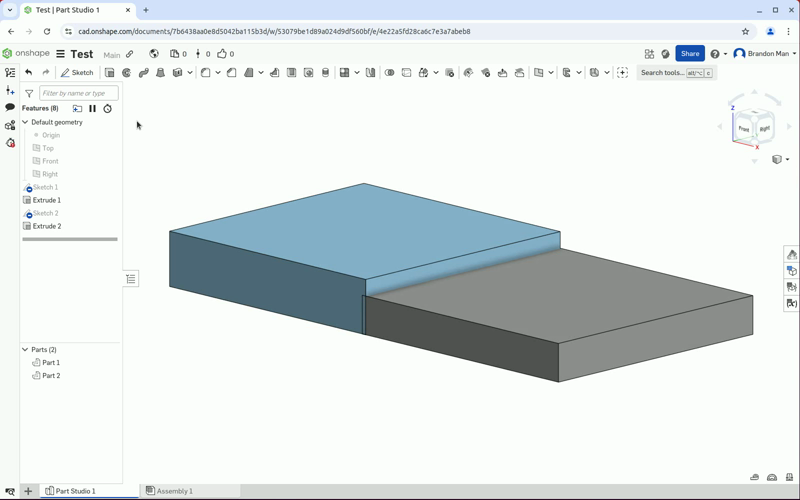
key(left, 3)
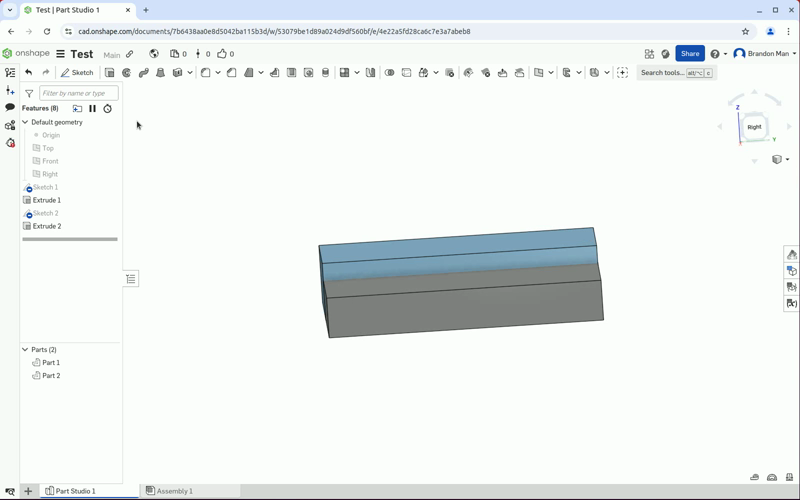
key(right, 3)
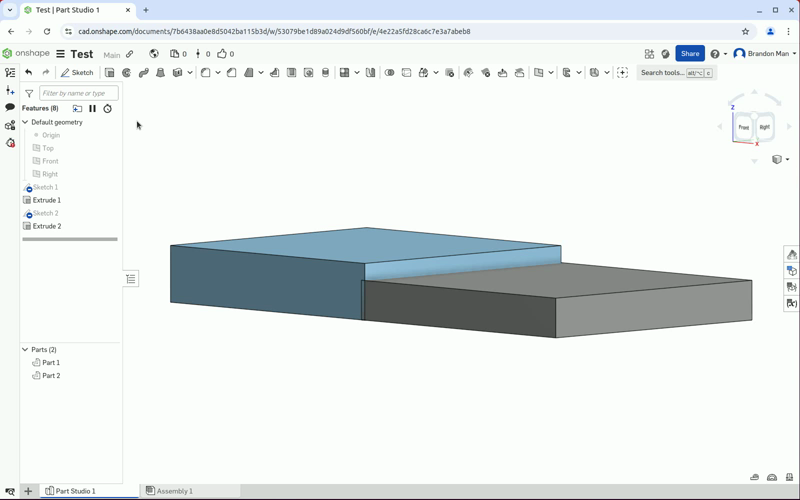
key(down, 3)
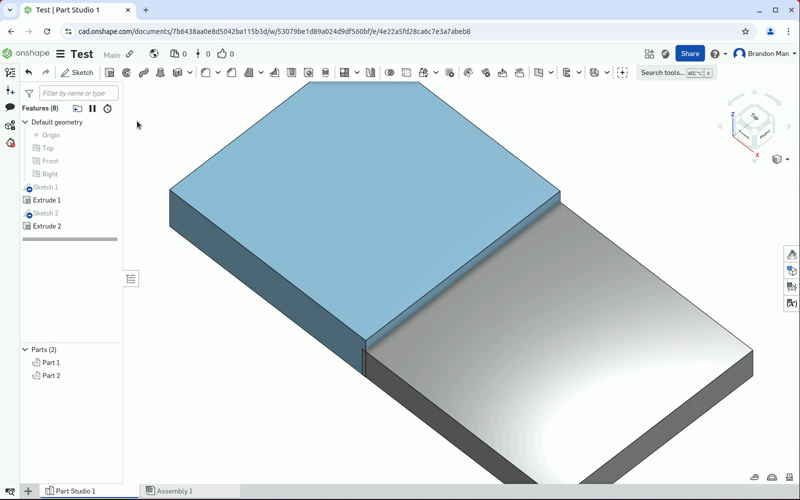
mouse_move(73, 189)
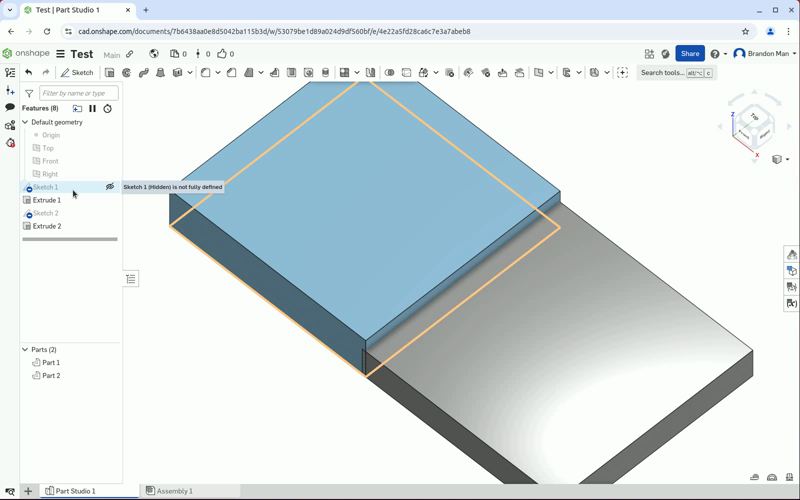
click(73, 189)